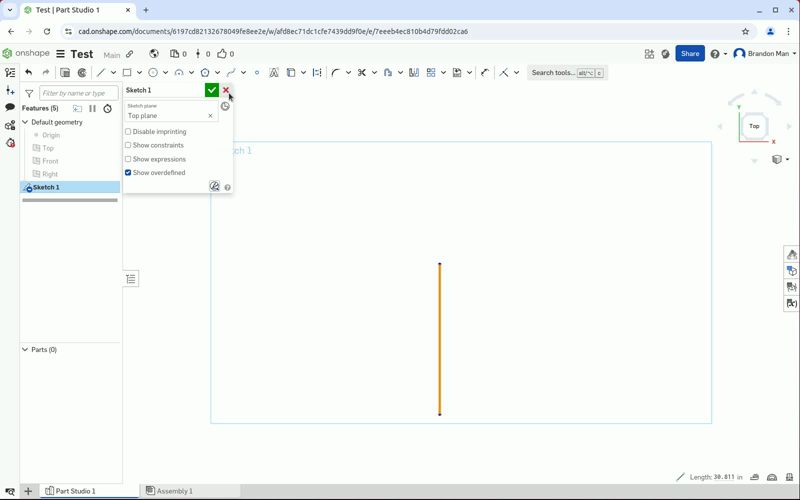
key(shift+h)
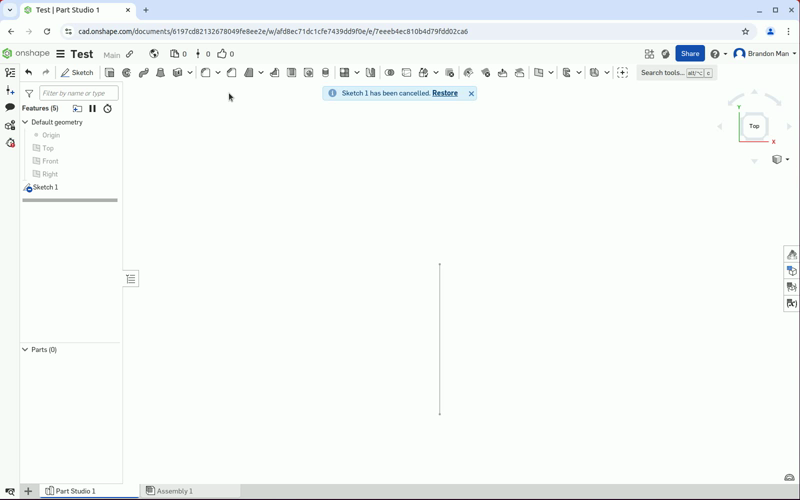
mouse_move(73, 352)
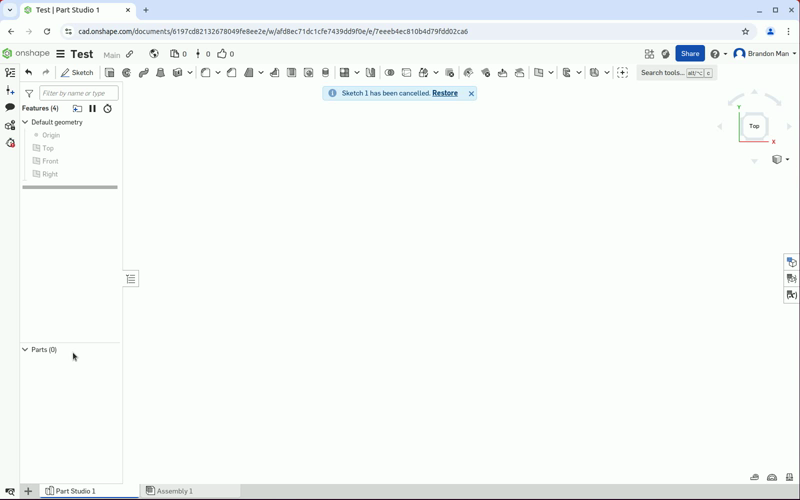
key(y)
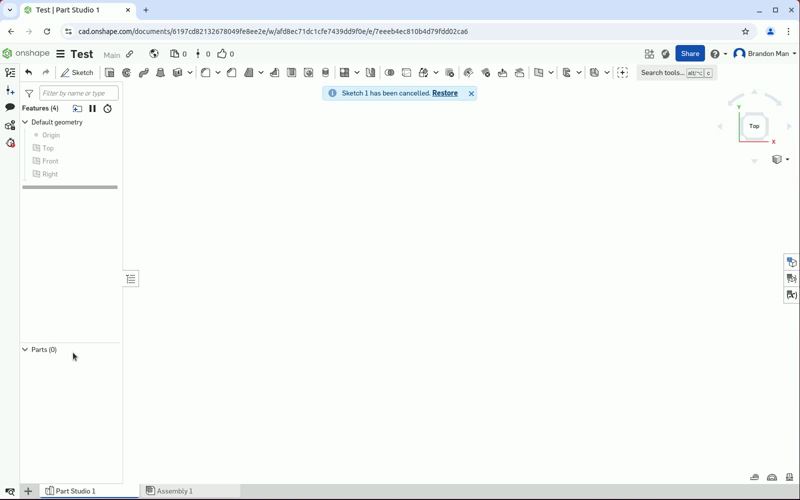
key(shift+p)
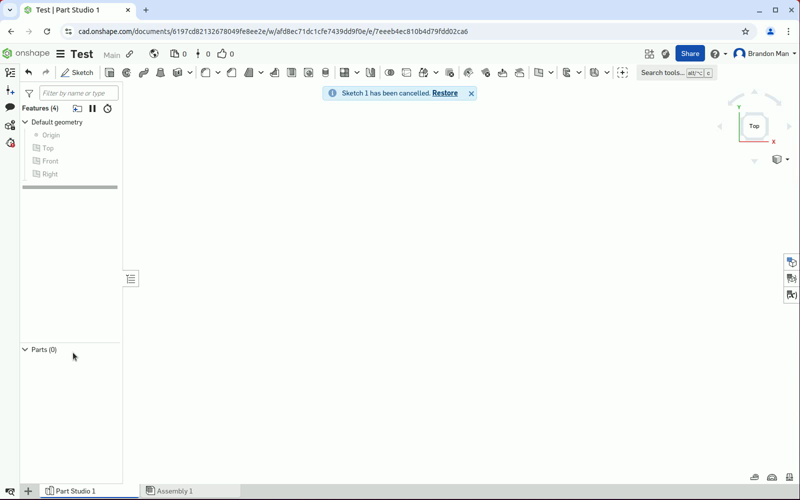
key(space)
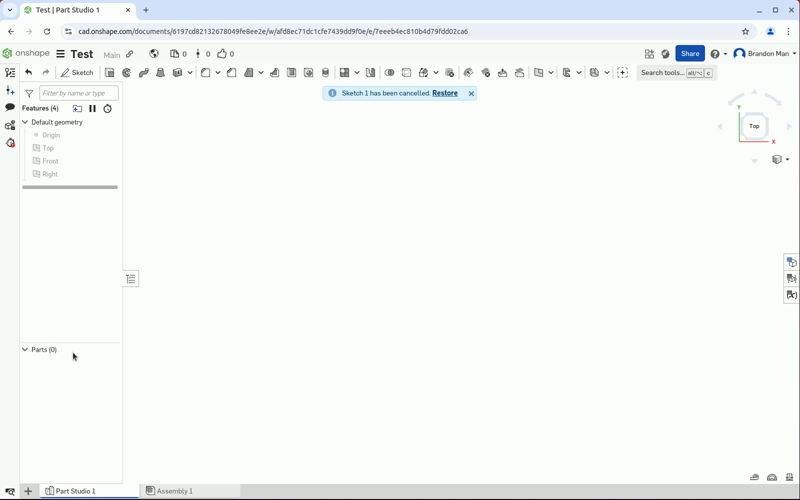
key_down(shift)
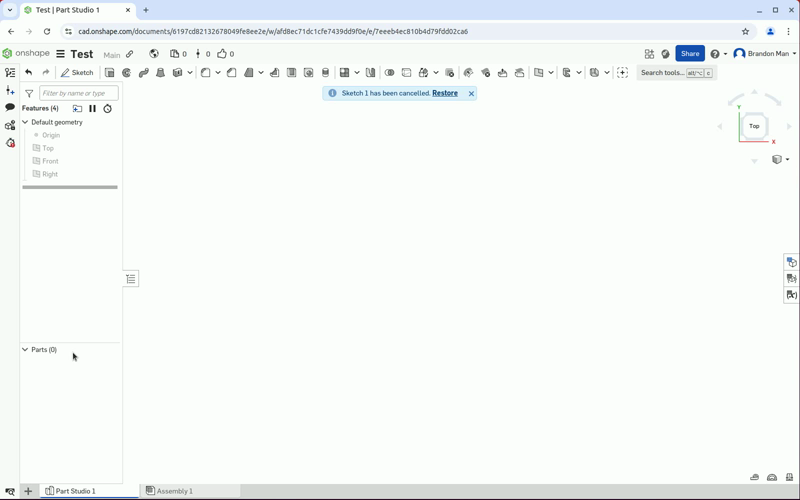
key(up)
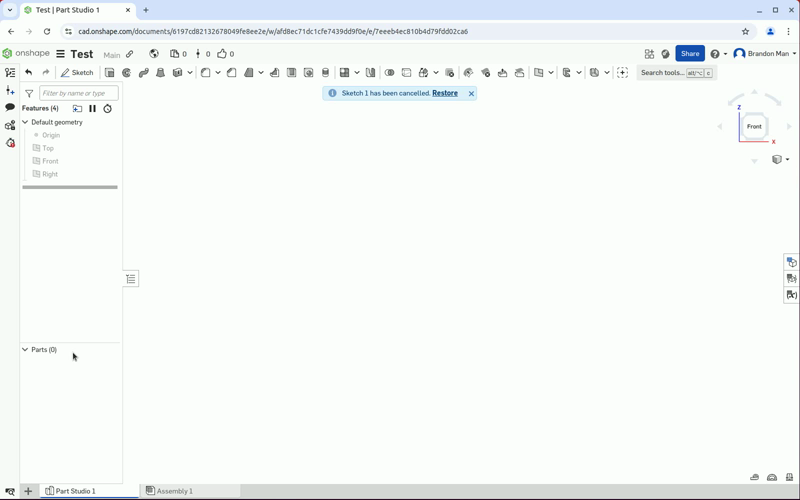
key_up(shift)
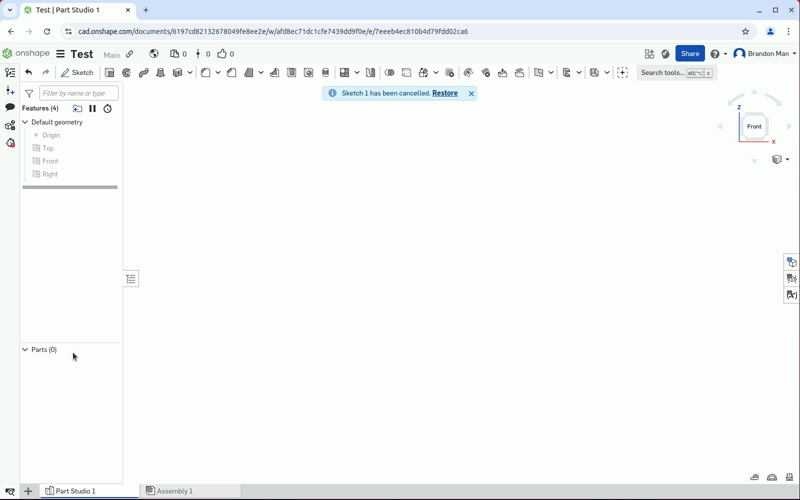
mouse_move(73, 352)
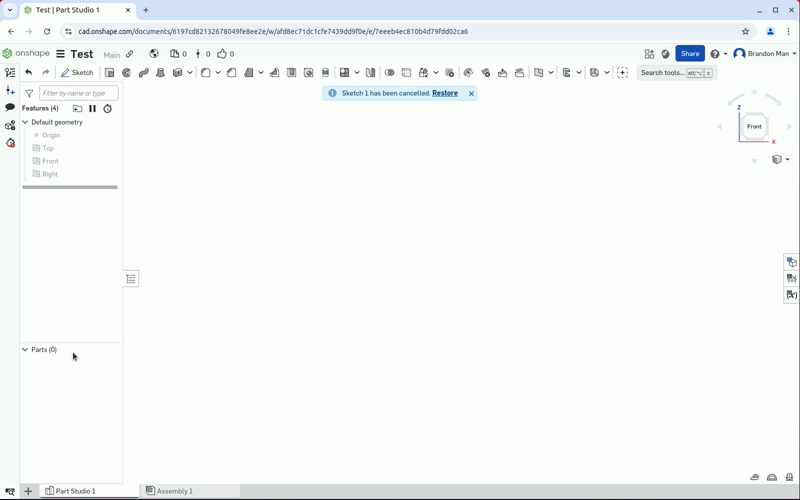
key(shift+y)
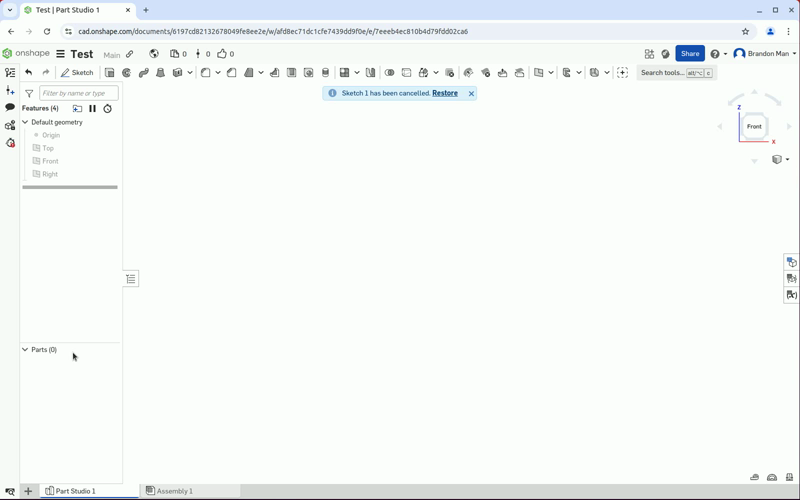
key(shift+s)
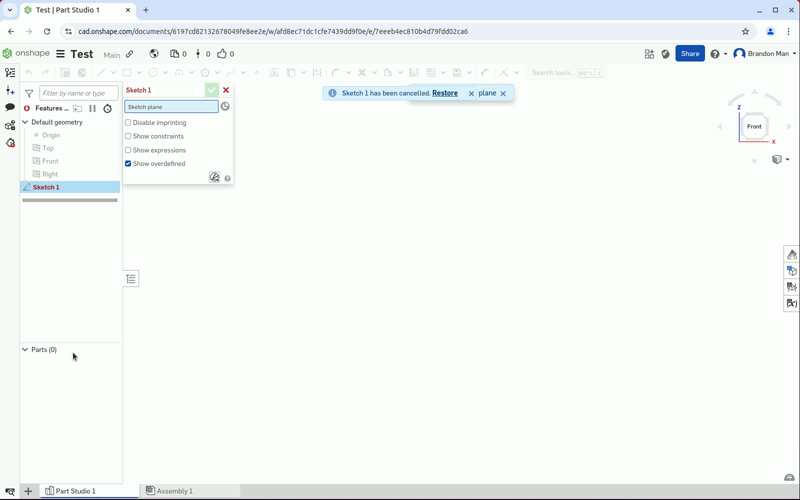
mouse_move(73, 163)
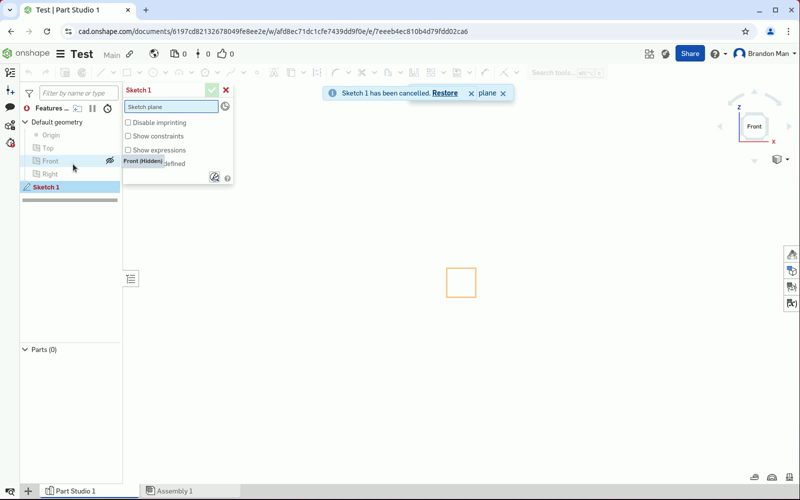
click(73, 163)
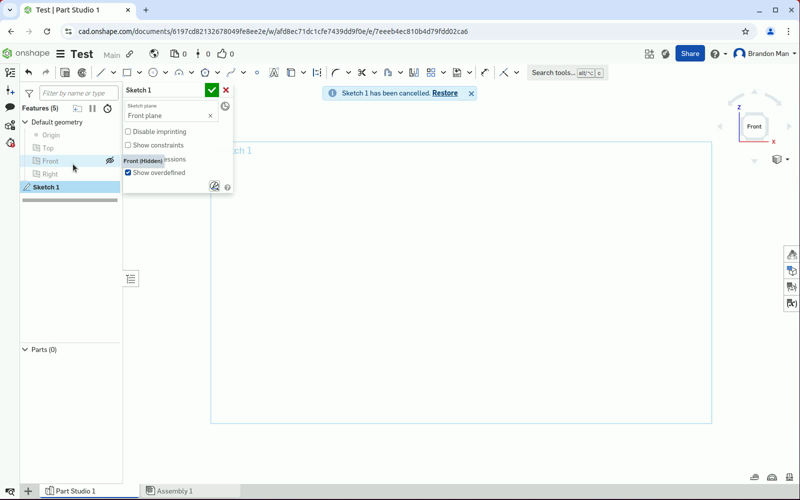
mouse_move(73, 352)
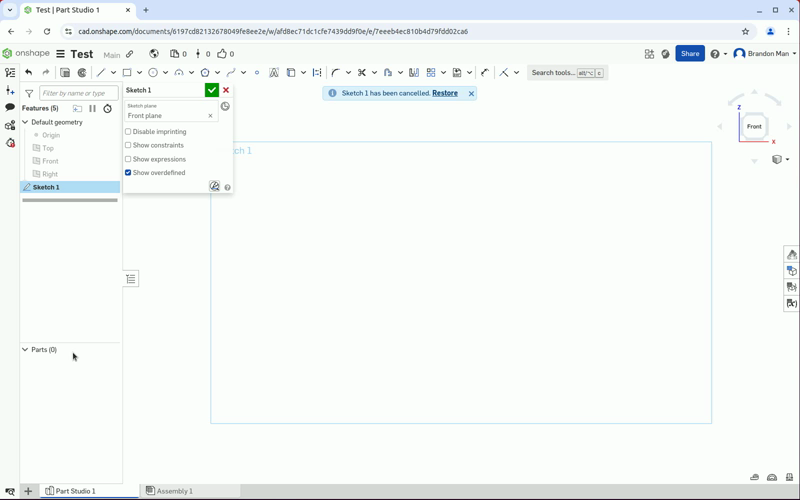
key(y)
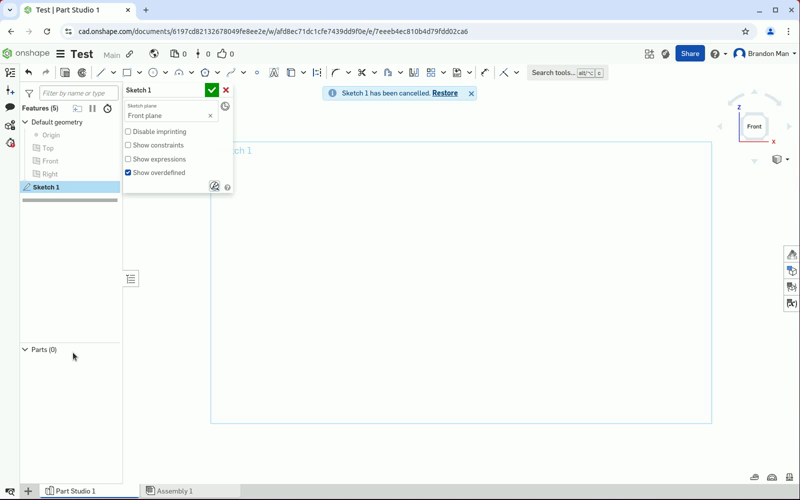
key(l)
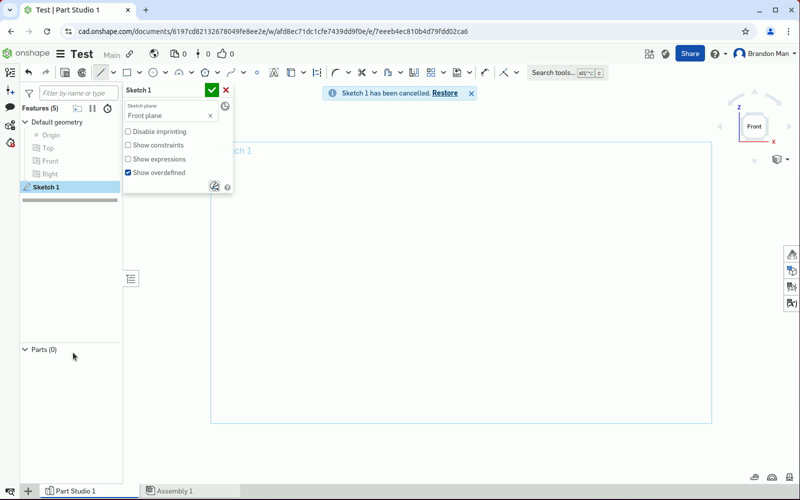
key_down(shift)
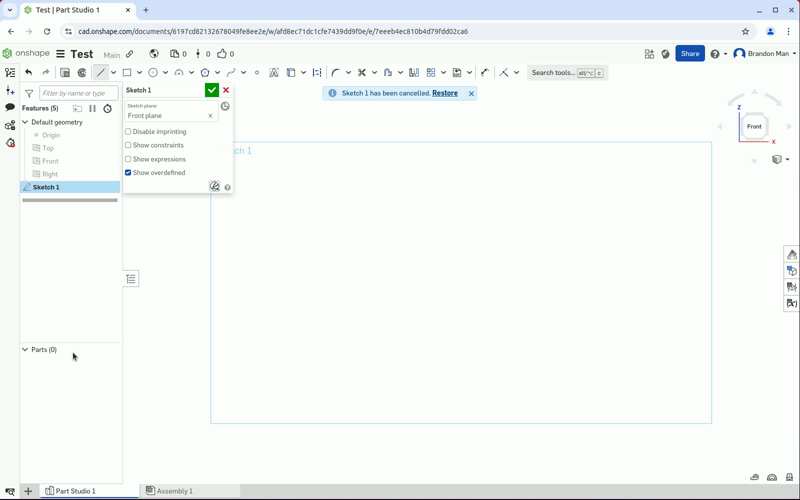
mouse_move(348, 282)
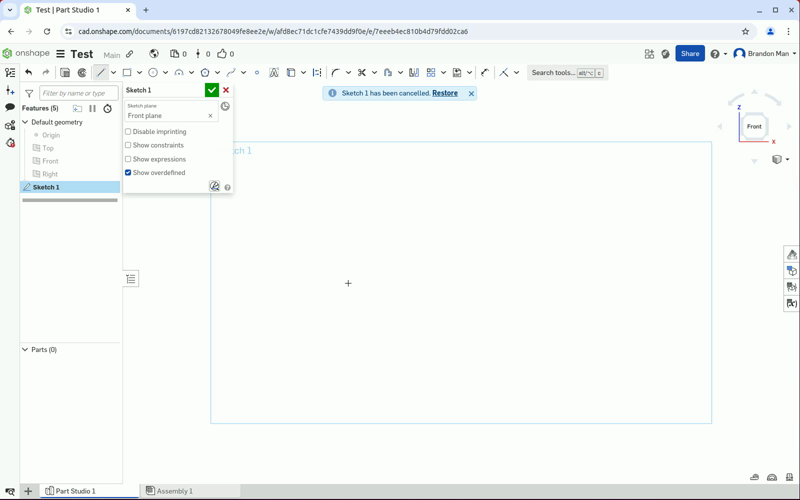
click(348, 282)
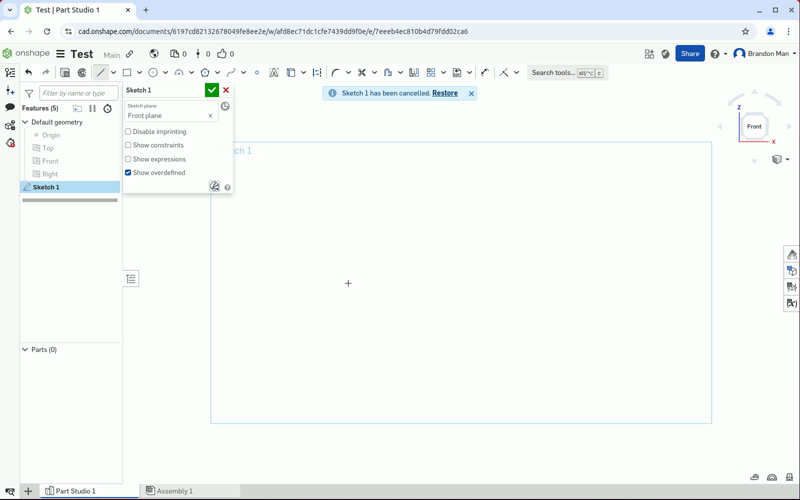
key_up(shift)
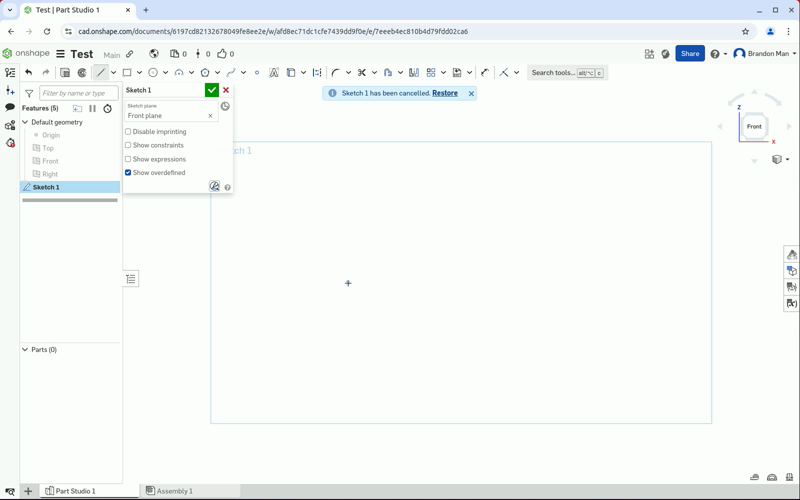
key_down(shift)
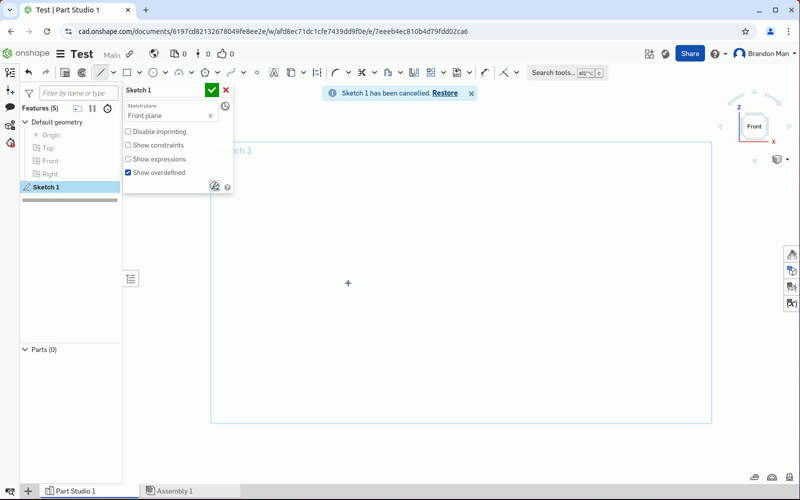
mouse_move(404, 379)
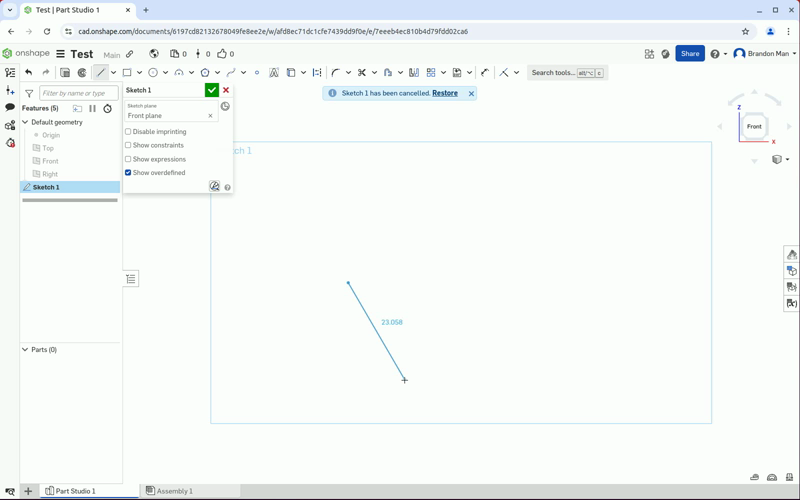
click(404, 379)
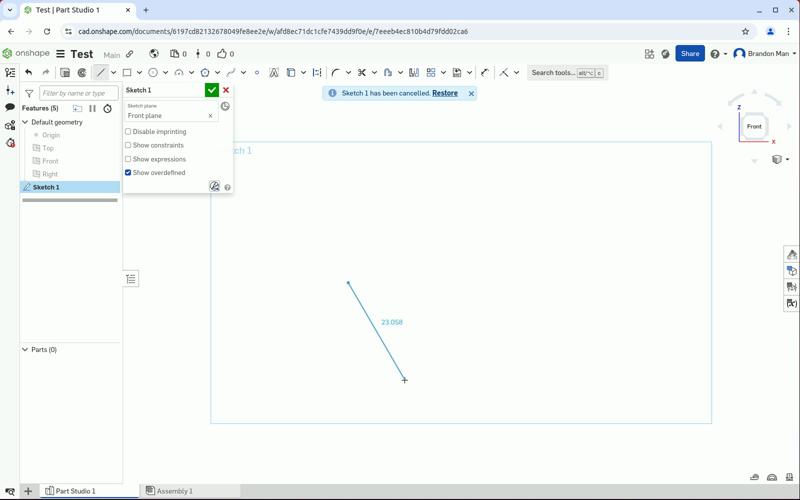
key_up(shift)
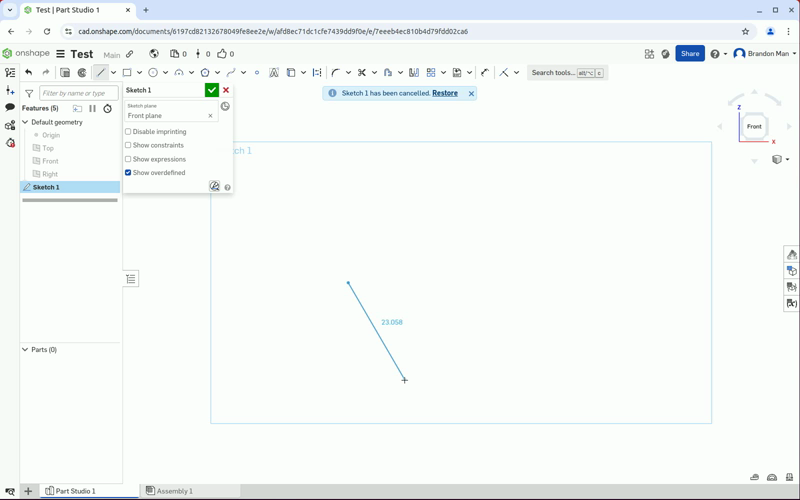
key_down(shift)
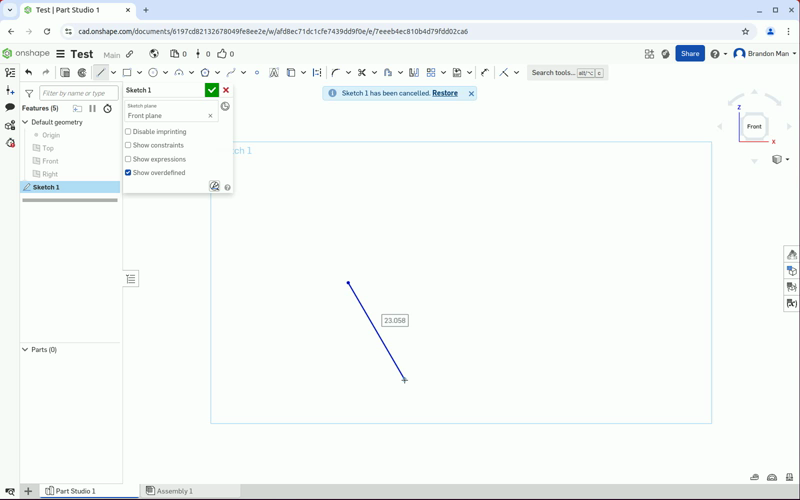
mouse_move(515, 379)
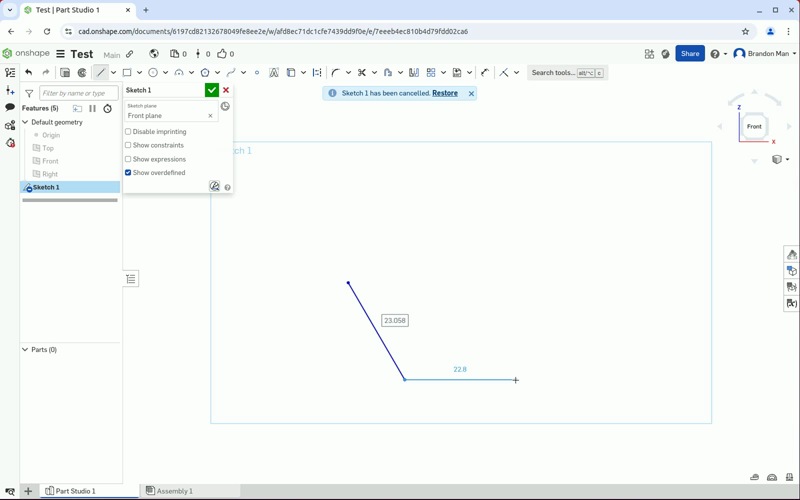
click(515, 379)
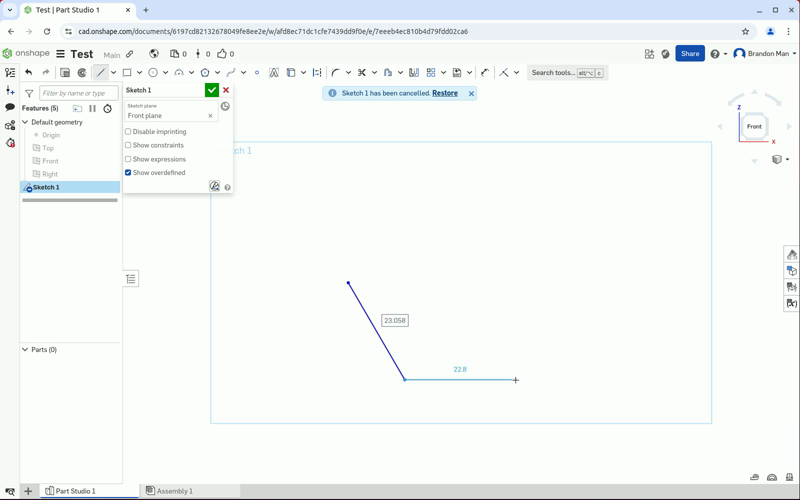
key_up(shift)
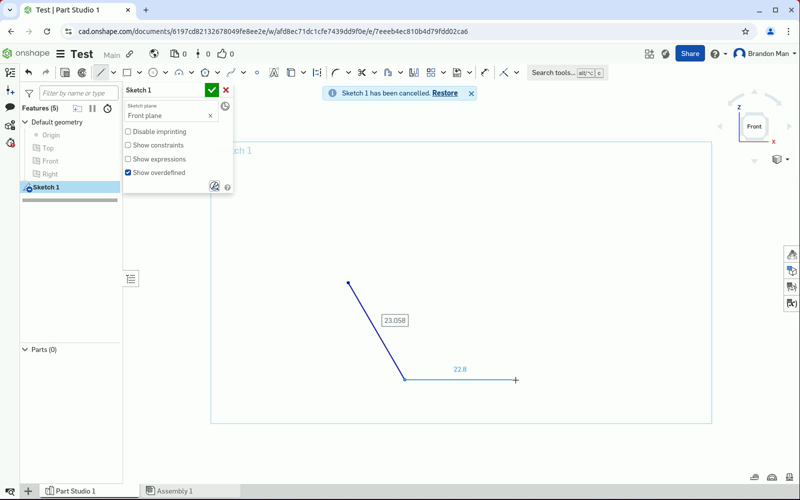
key_down(shift)
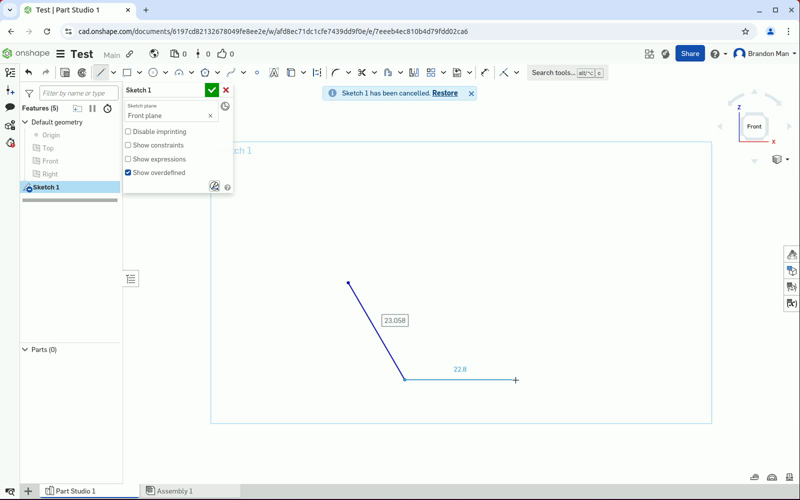
mouse_move(572, 282)
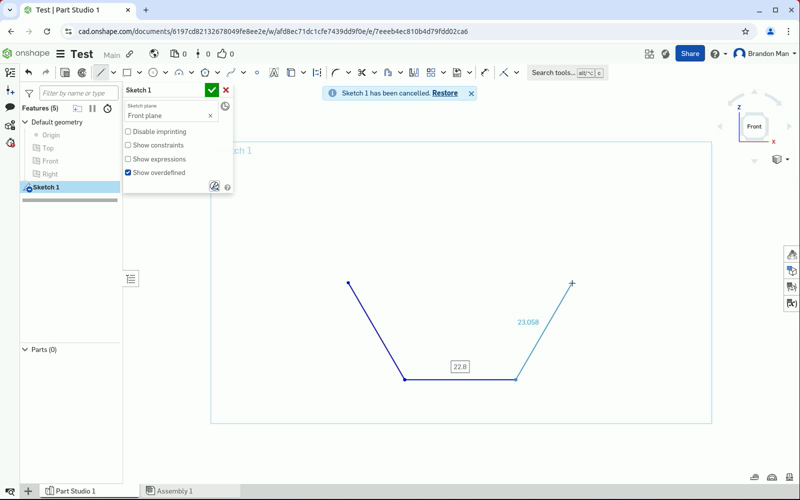
click(572, 282)
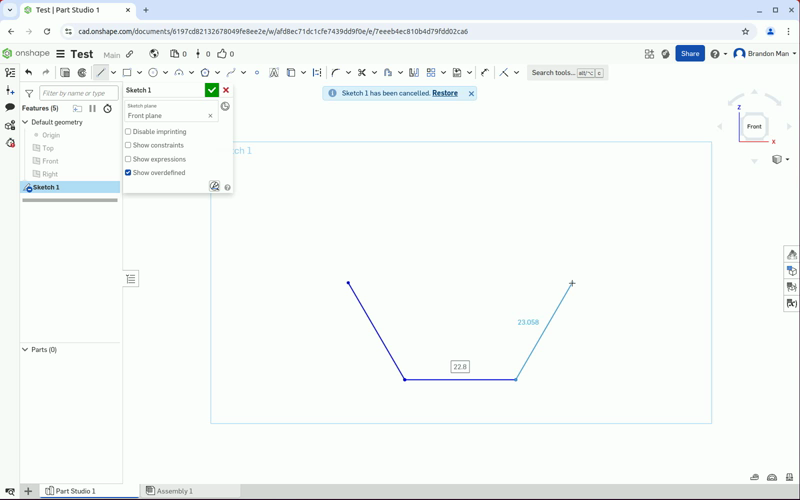
key_up(shift)
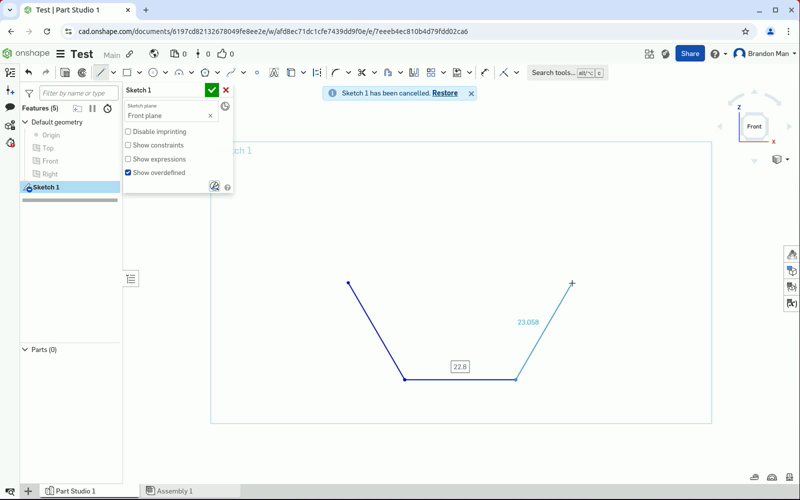
key_down(shift)
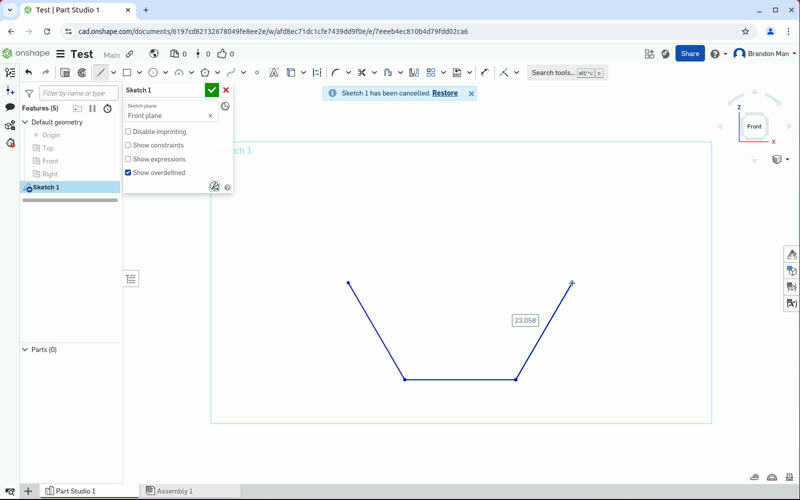
mouse_move(515, 186)
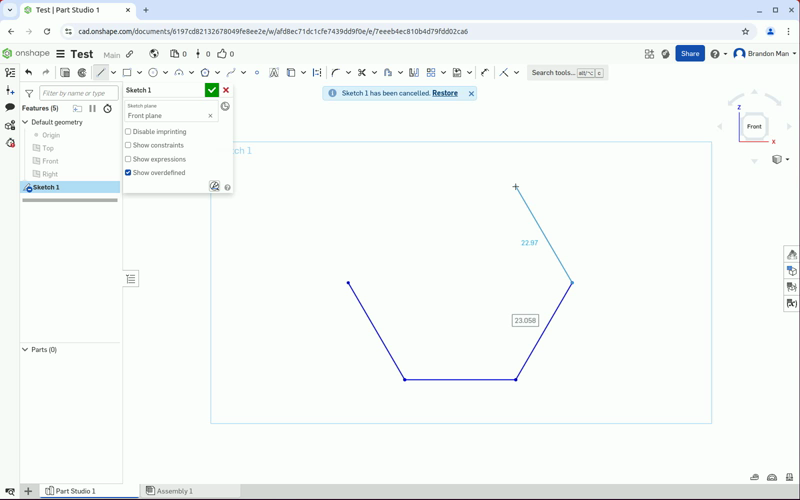
click(515, 186)
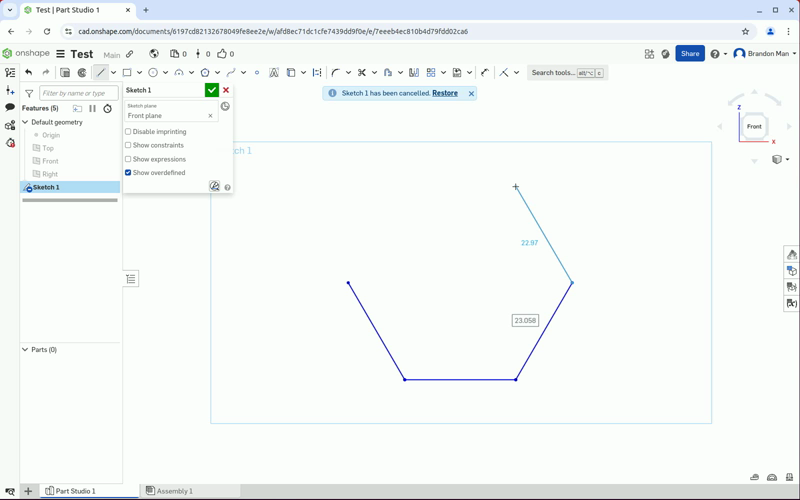
key_up(shift)
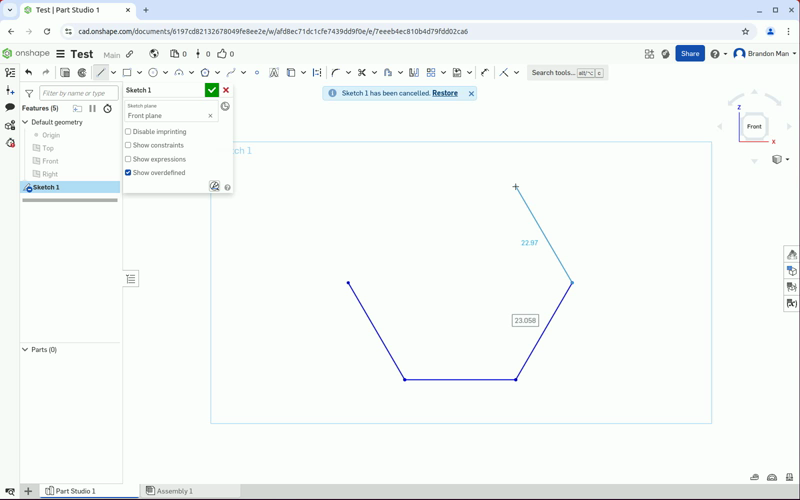
key_down(shift)
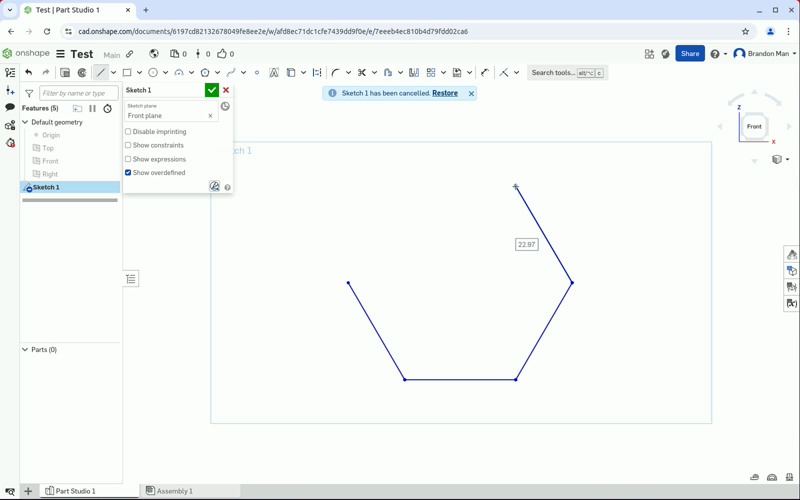
mouse_move(404, 186)
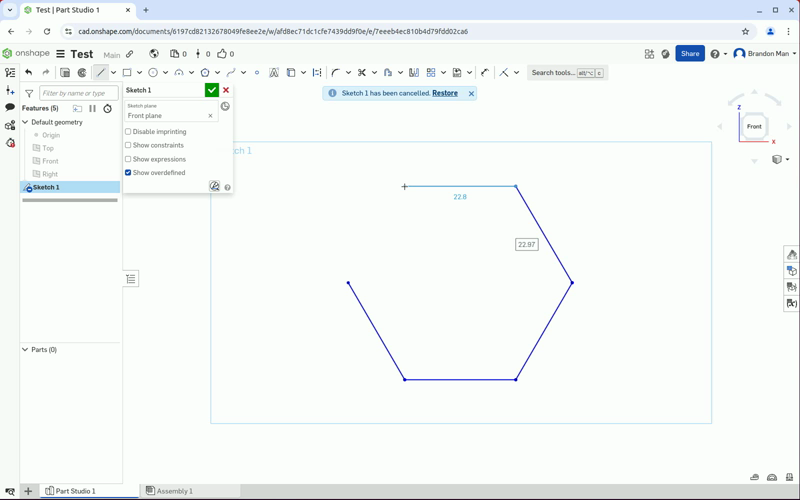
click(404, 186)
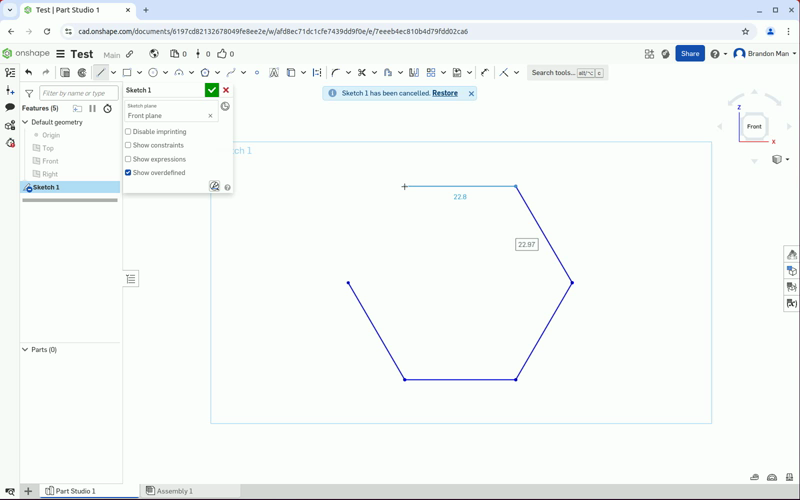
key_up(shift)
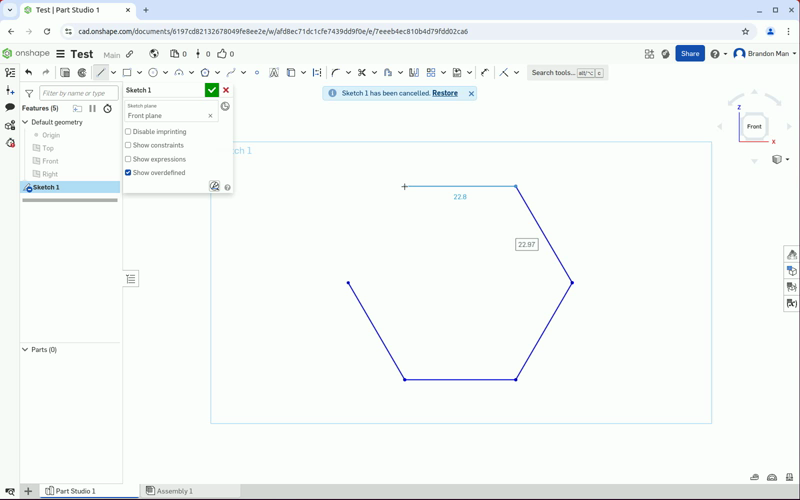
key_down(shift)
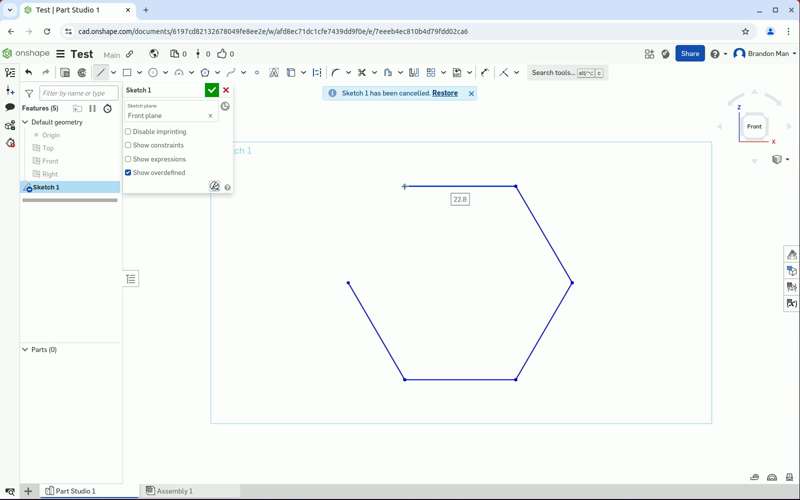
mouse_move(348, 282)
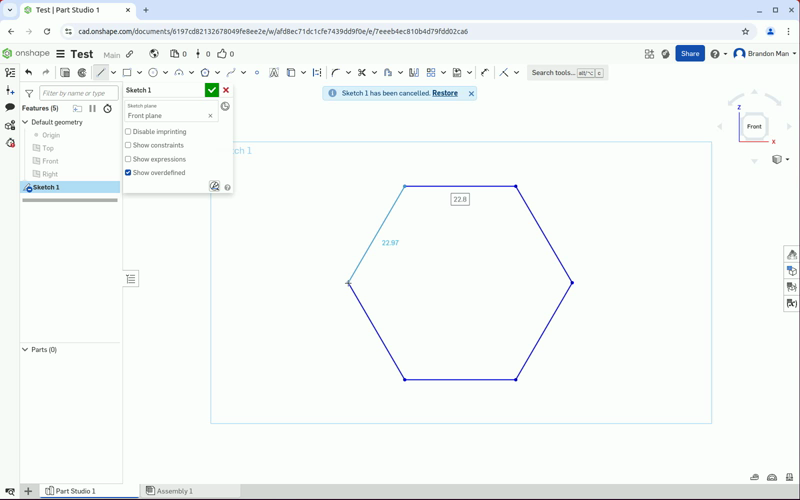
key_up(shift)
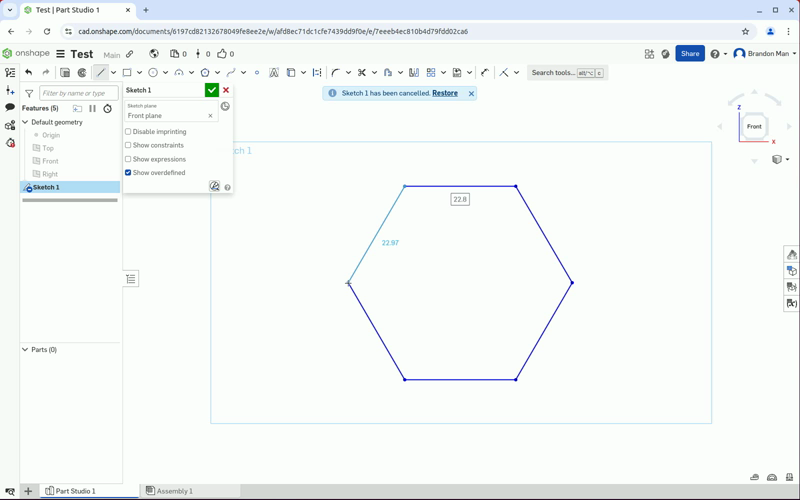
click(348, 282)
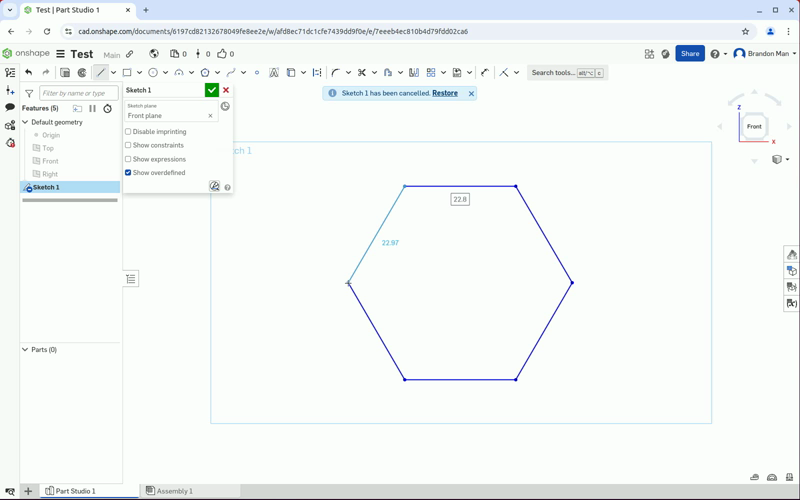
key(esc)
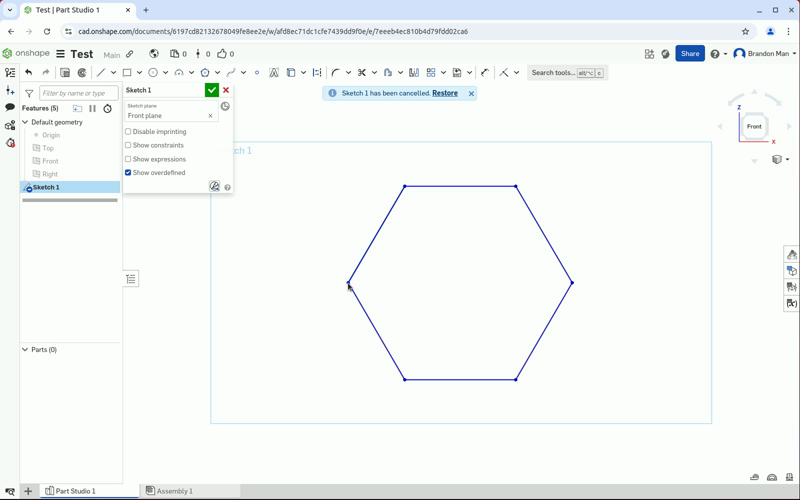
mouse_move(486, 335)
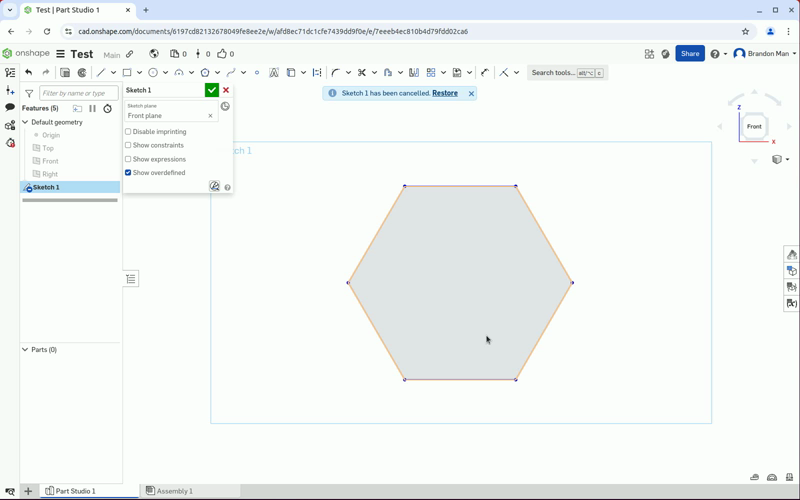
click(486, 335)
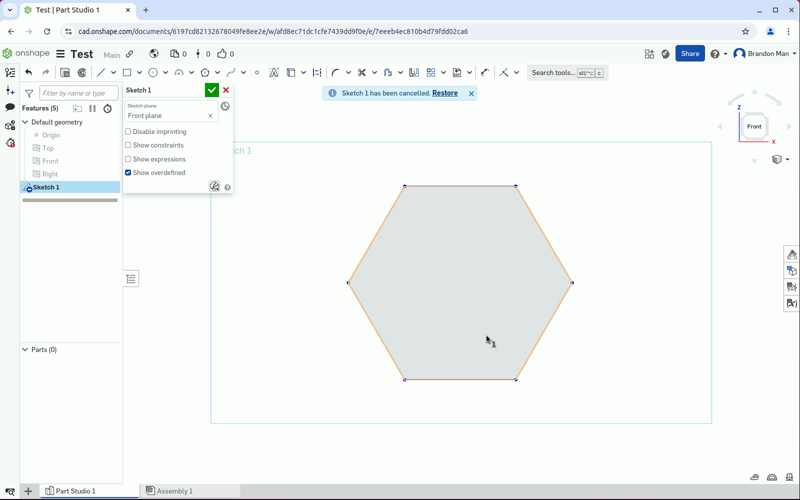
mouse_move(73, 352)
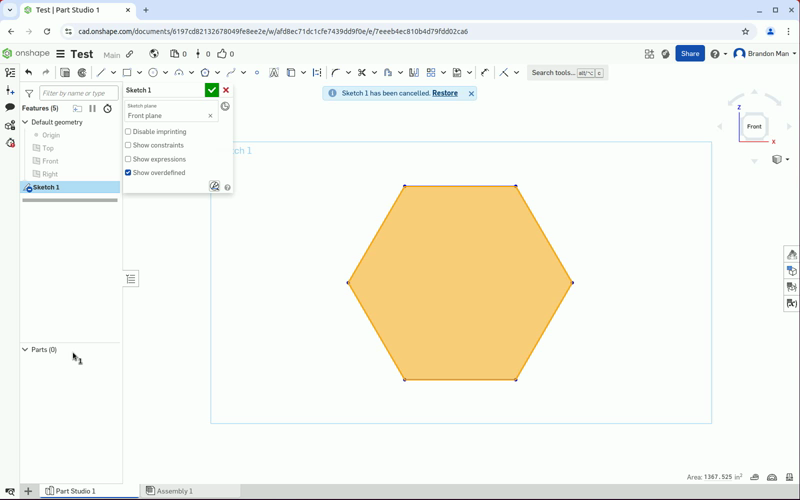
key(shift+y)
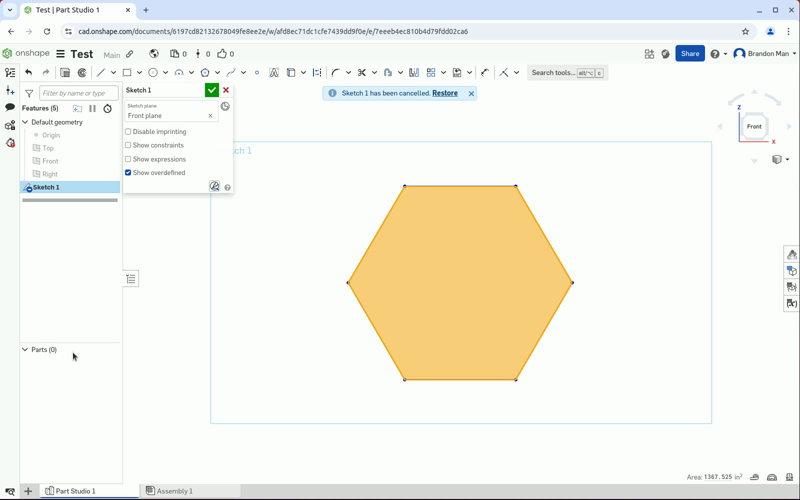
key(shift+e)
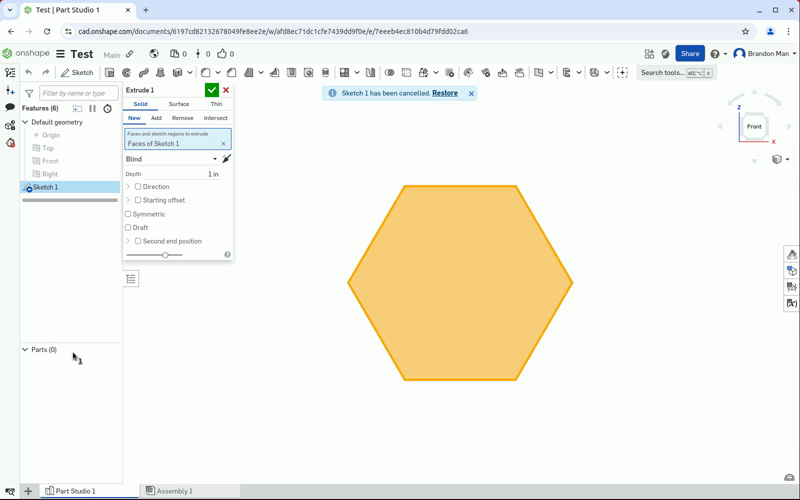
mouse_move(143, 106)
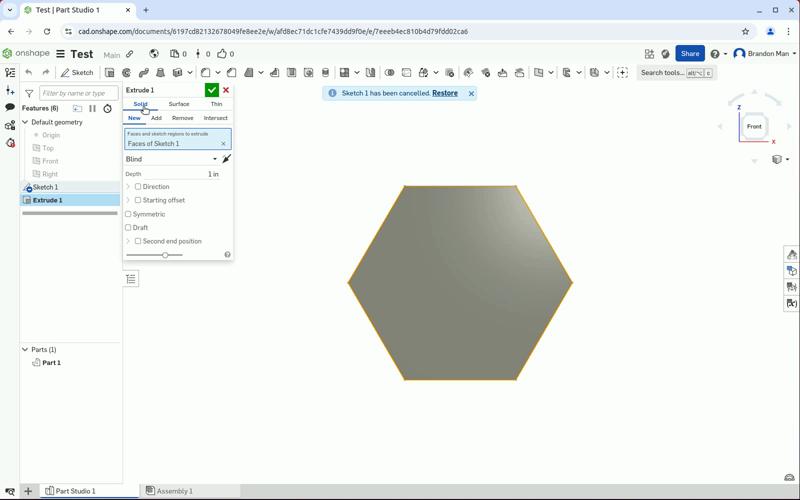
click(143, 106)
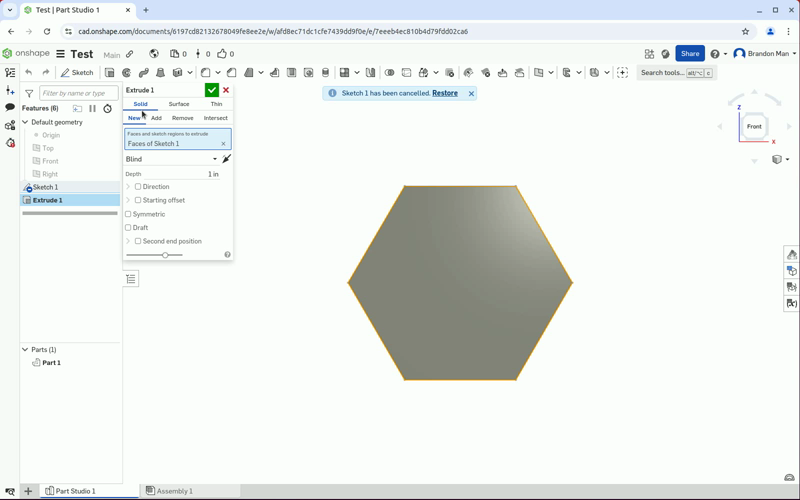
mouse_move(137, 120)
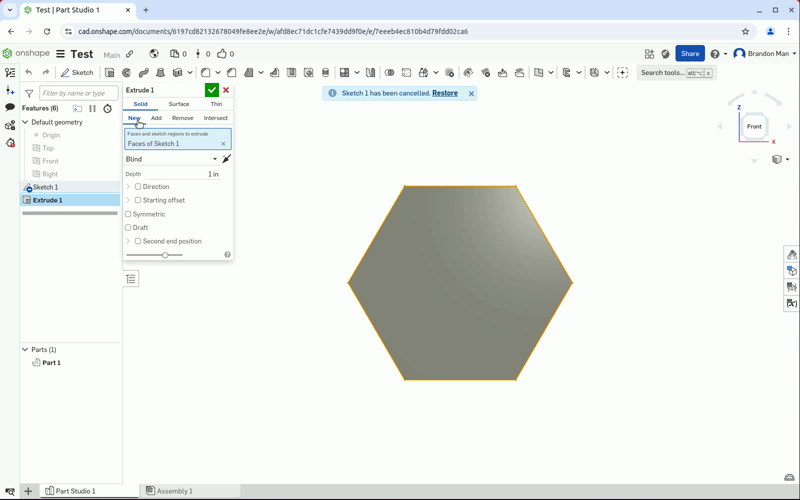
click(137, 120)
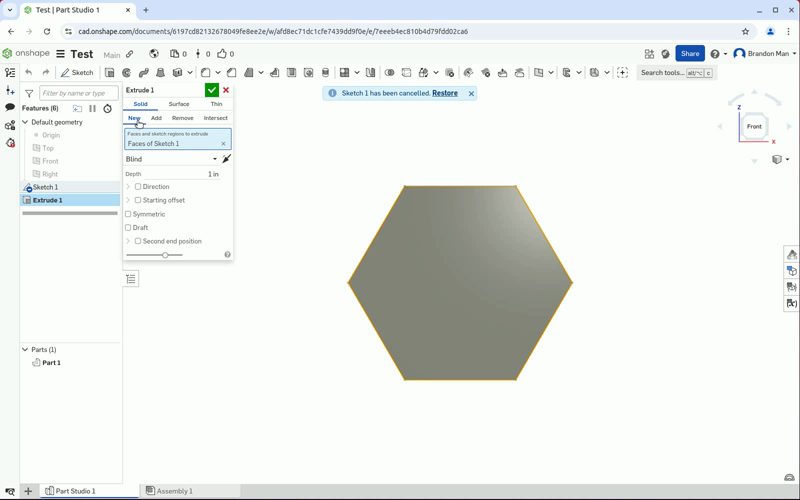
key(tab, 4)
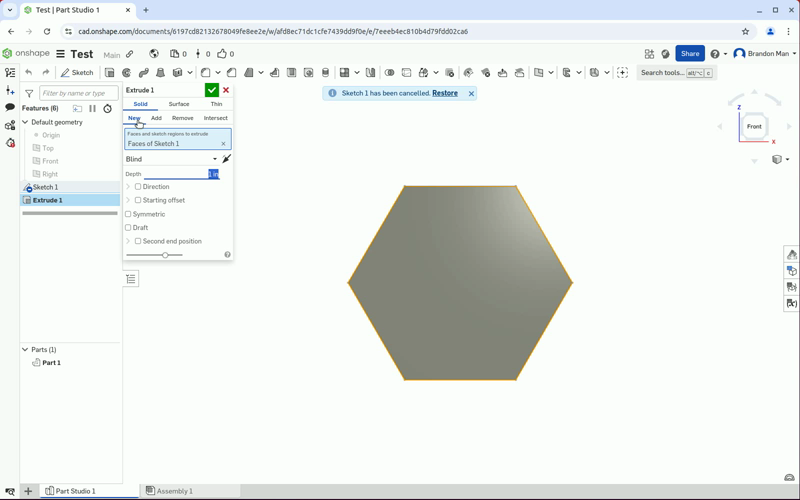
text(11.554)
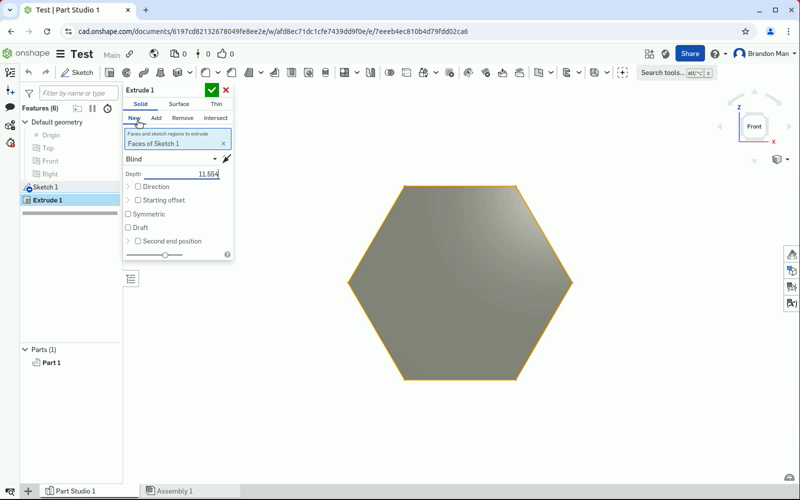
key(enter)
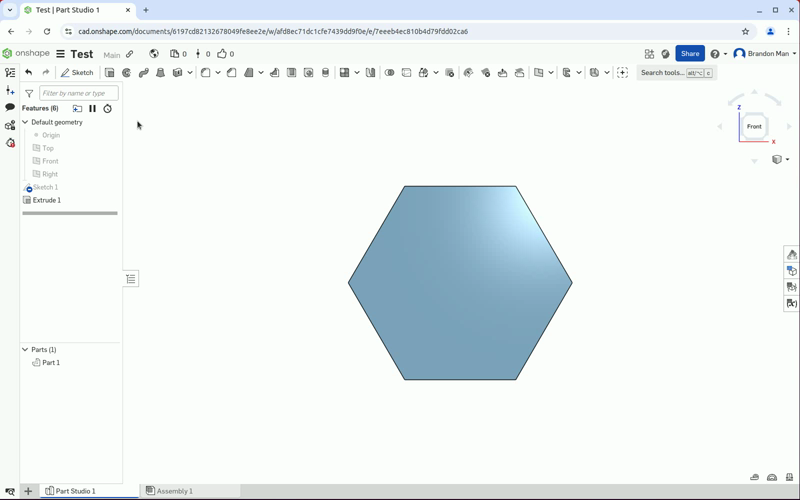
key(shift+h)
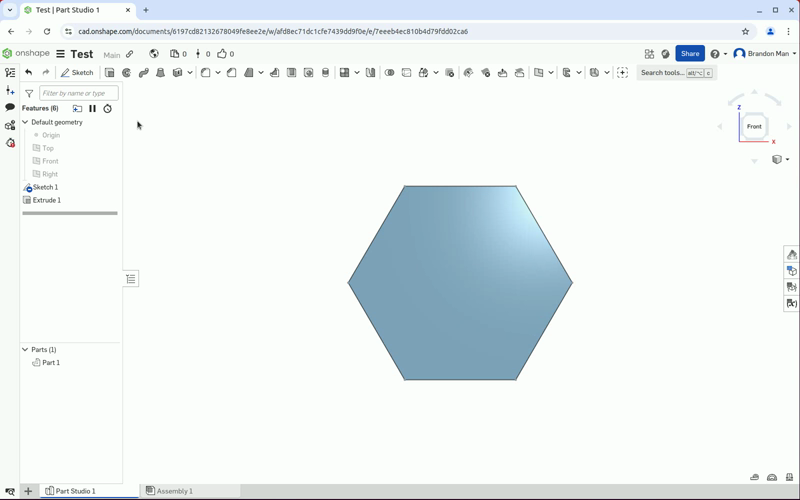
key(shift+h)
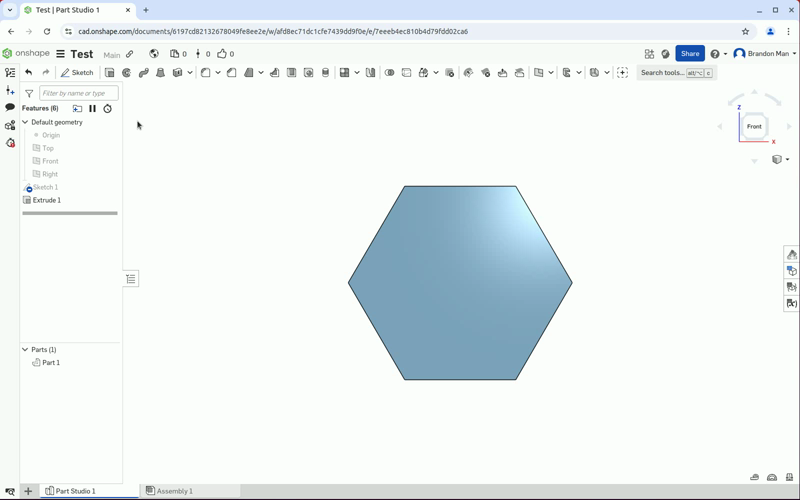
mouse_move(73, 189)
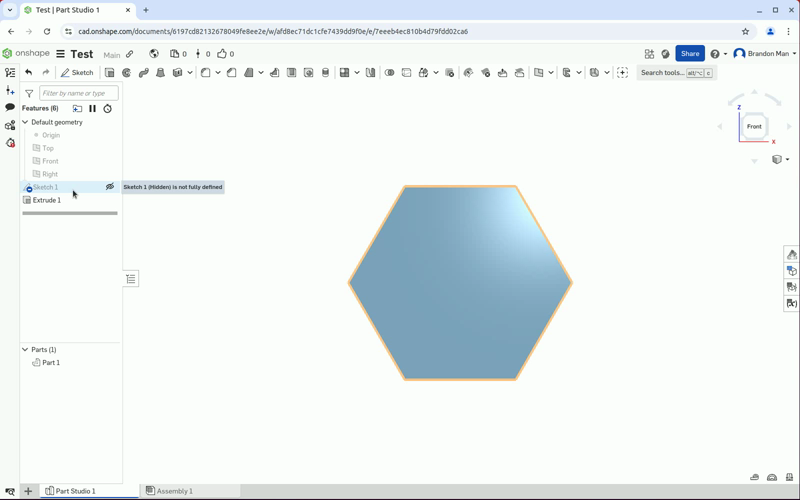
click(73, 189)
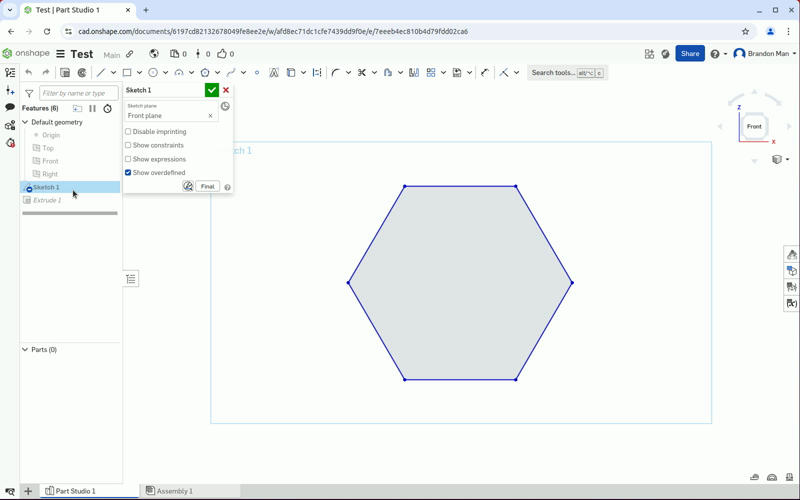
mouse_move(229, 92)
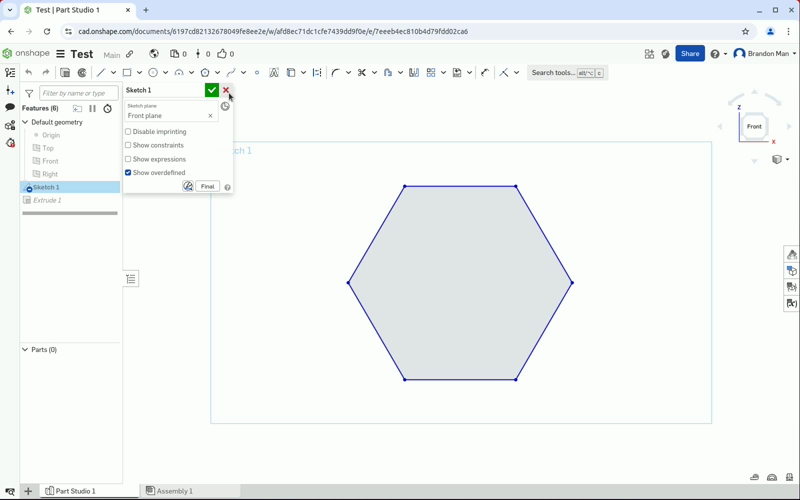
click(229, 92)
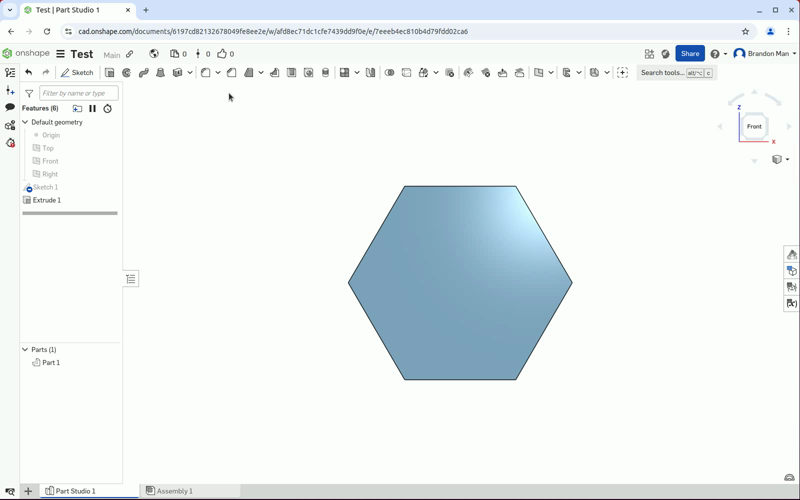
mouse_move(541, 75)
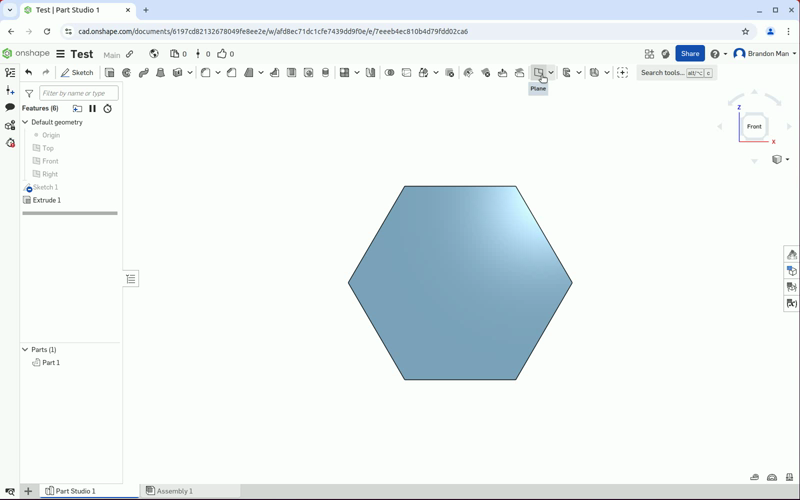
click(541, 75)
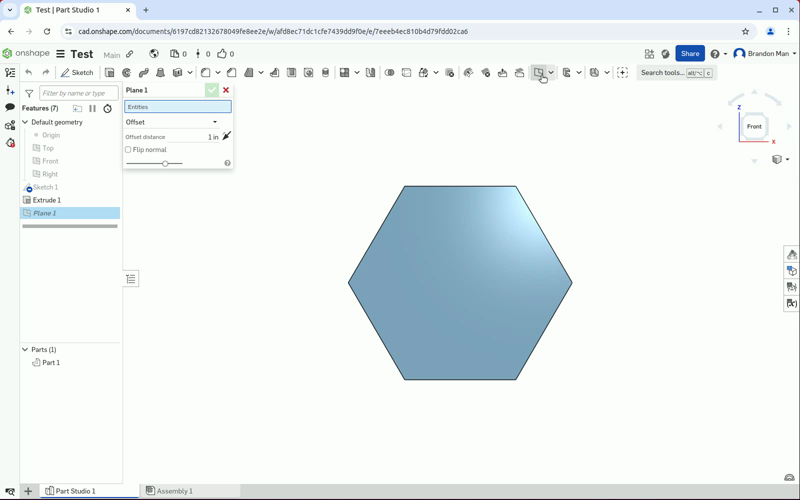
mouse_move(73, 163)
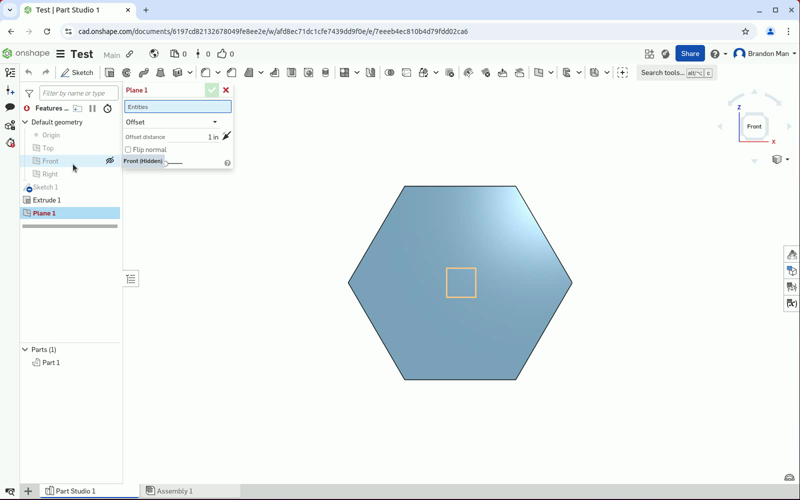
click(73, 163)
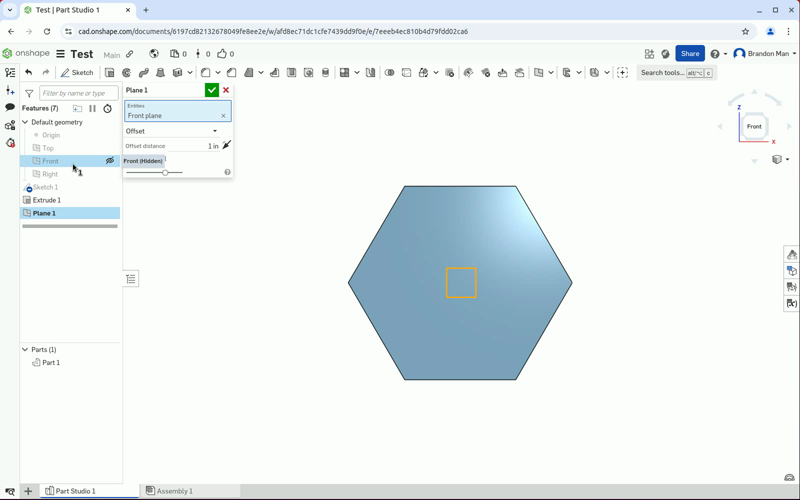
key(tab, 2)
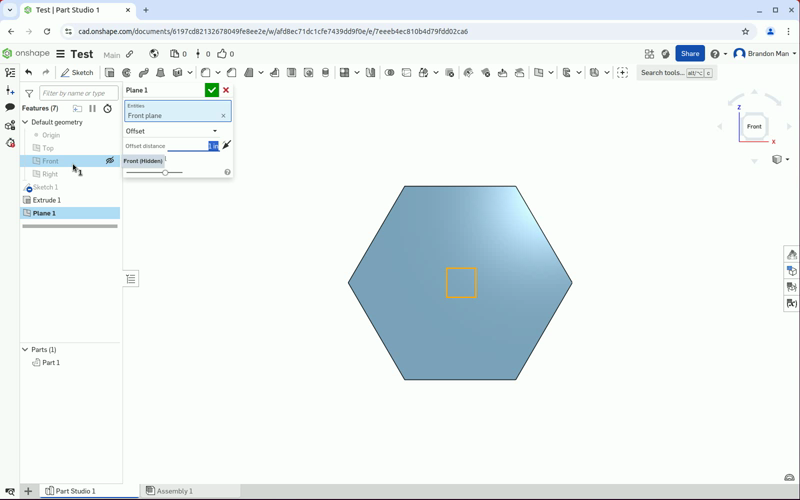
text(11.554)
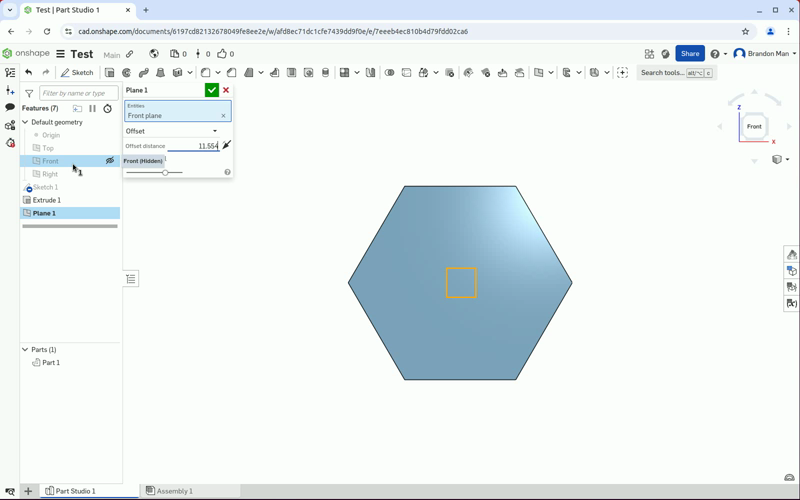
key(enter, 2)
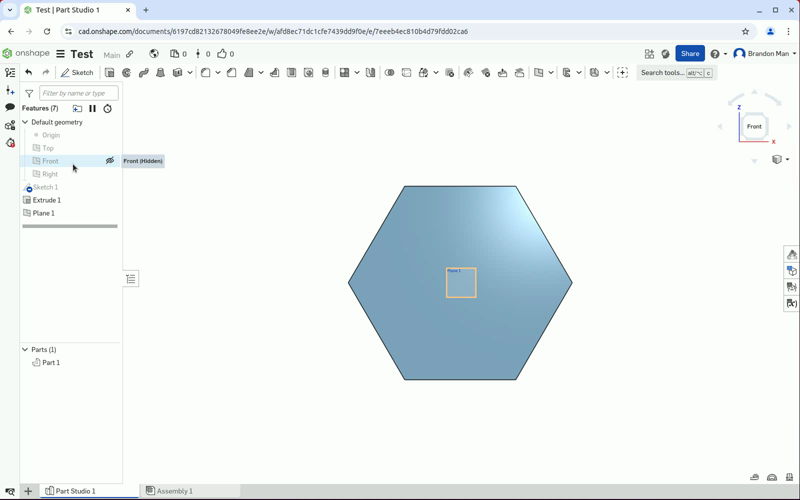
key(shift+s)
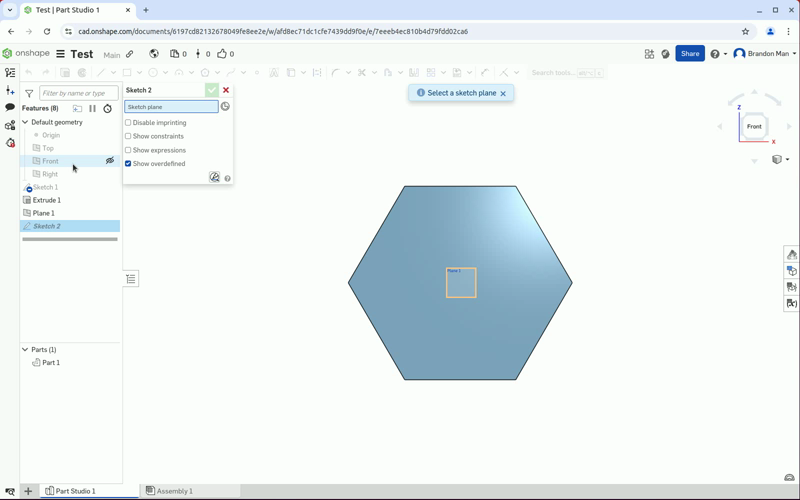
mouse_move(73, 215)
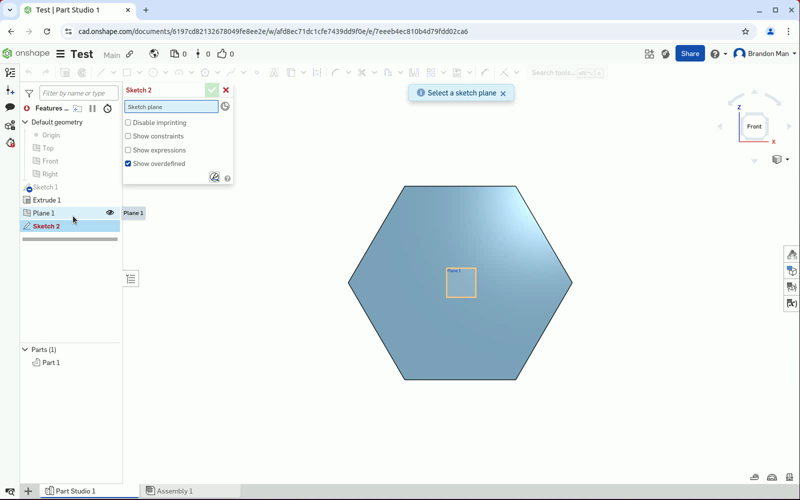
click(73, 215)
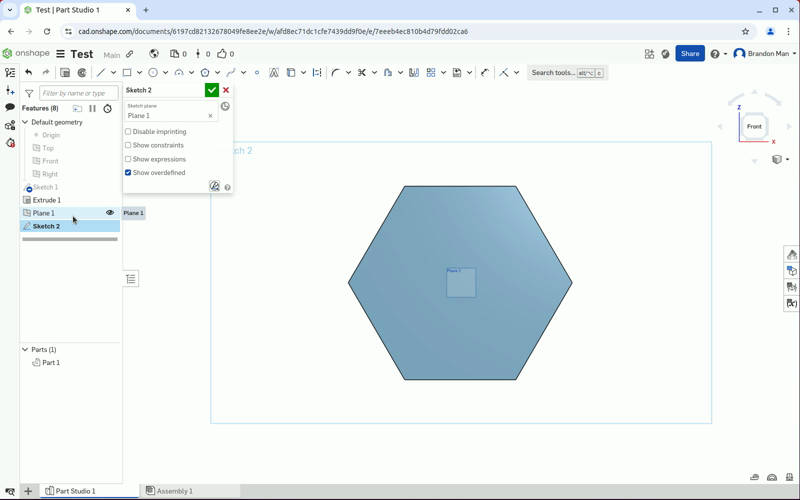
mouse_move(73, 352)
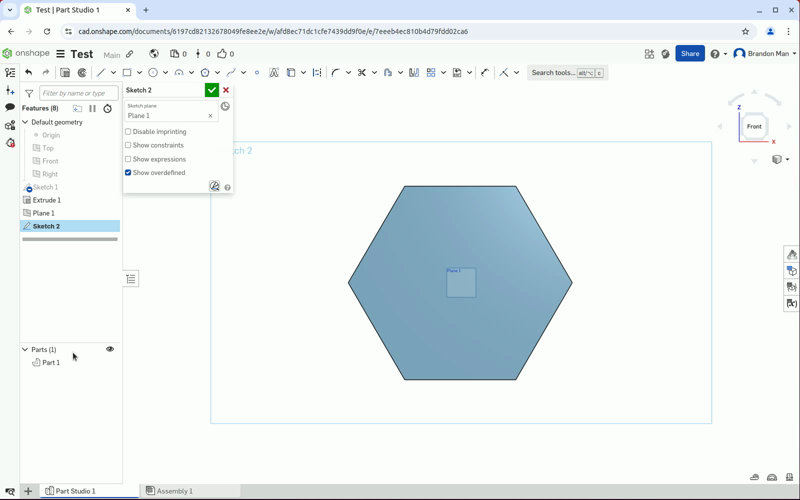
key(y)
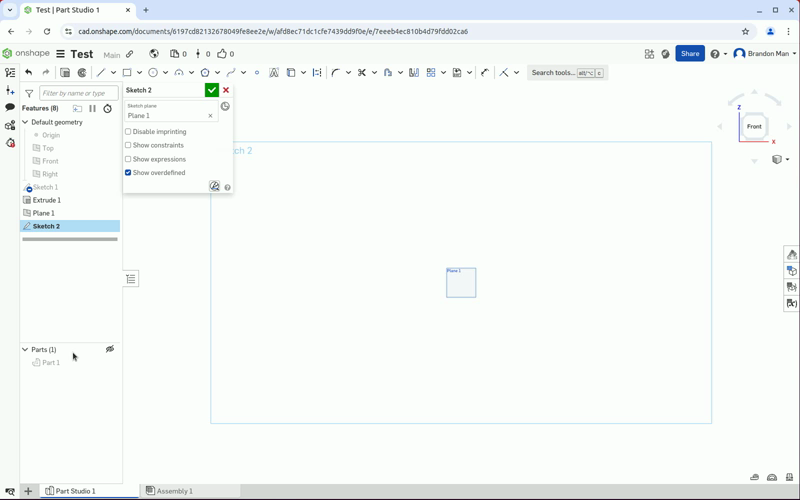
key(c)
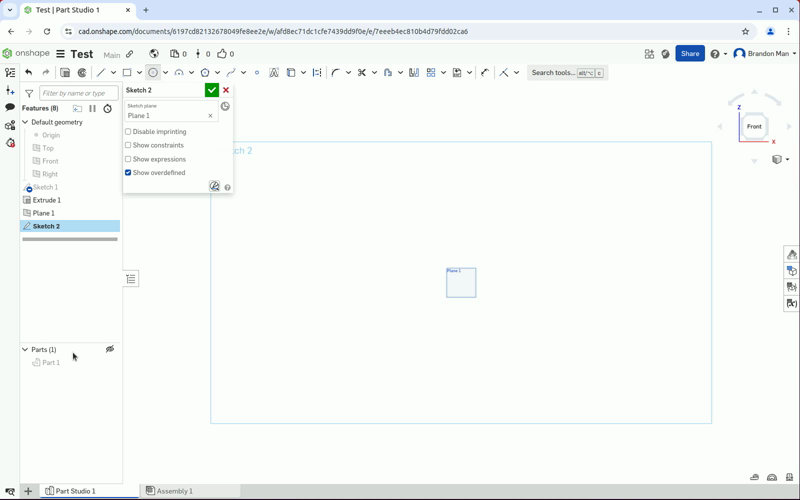
key_down(shift)
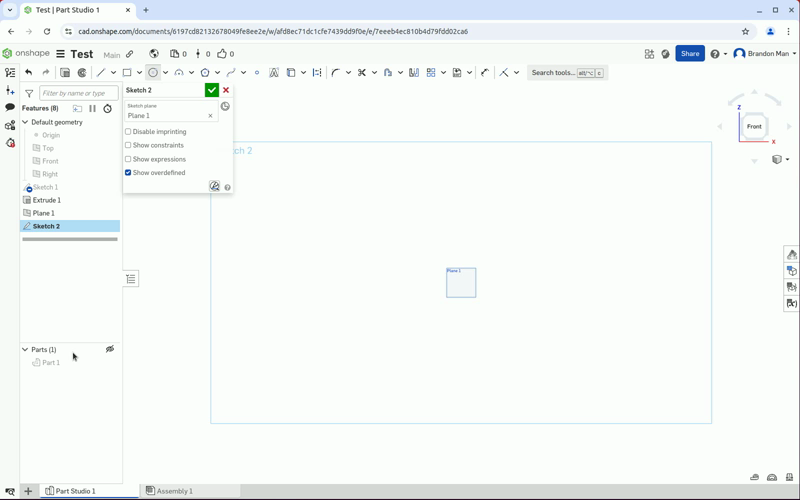
mouse_move(461, 282)
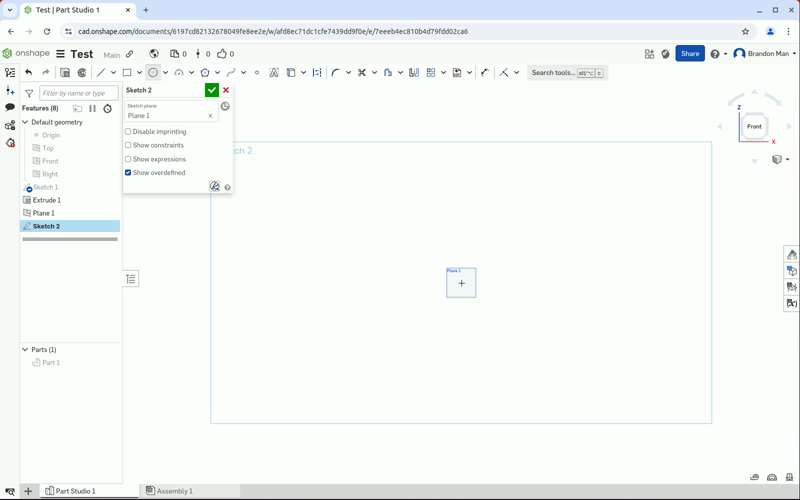
click(461, 282)
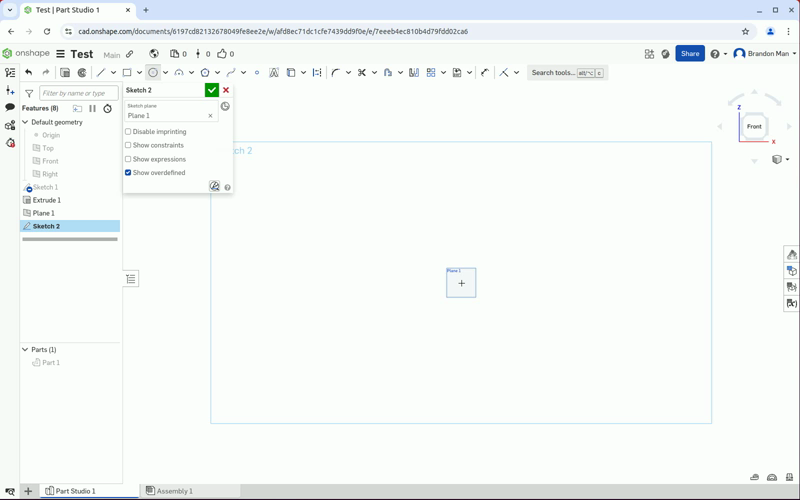
key_up(shift)
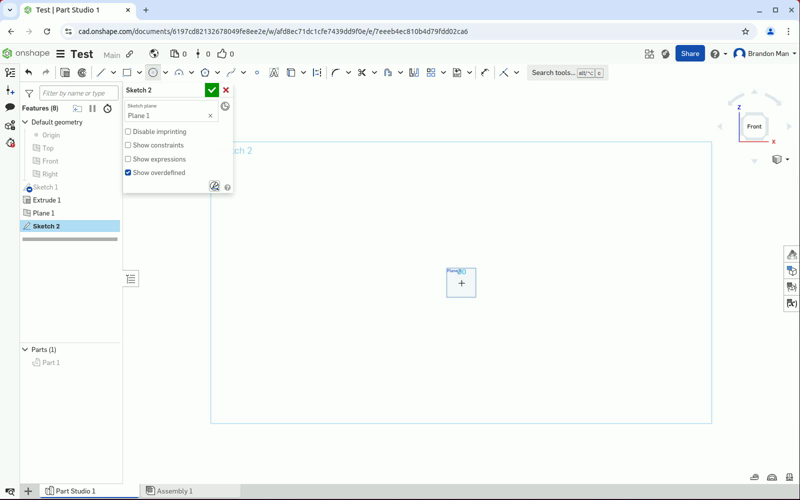
mouse_move(498, 282)
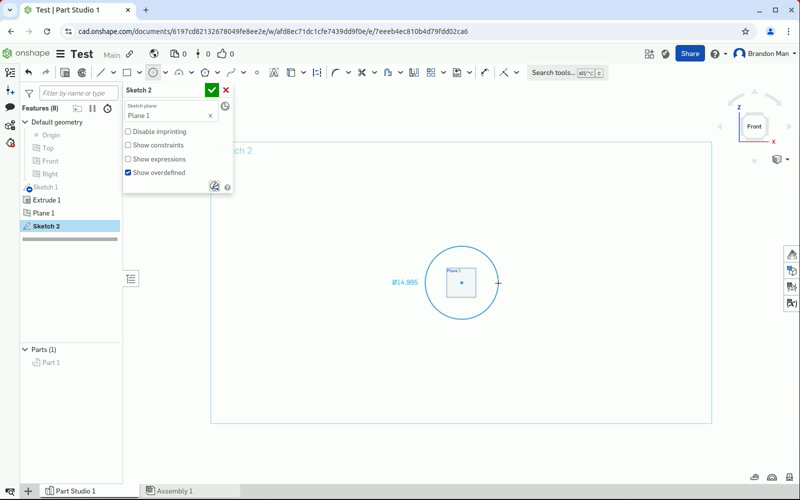
click(498, 282)
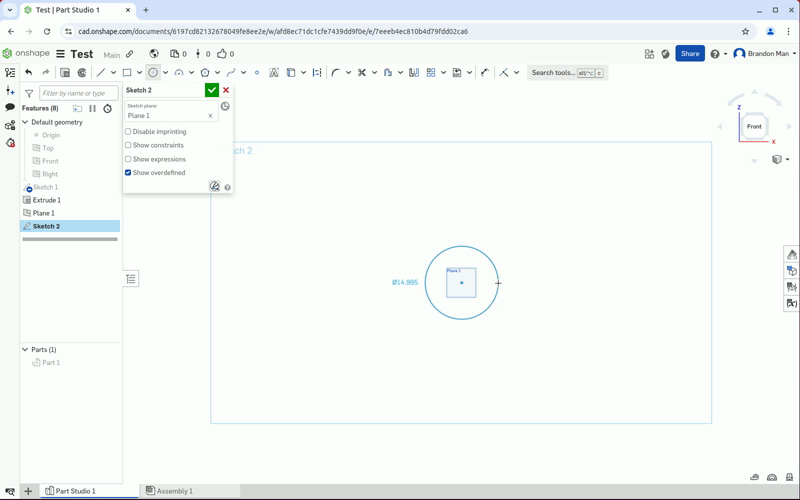
key(esc)
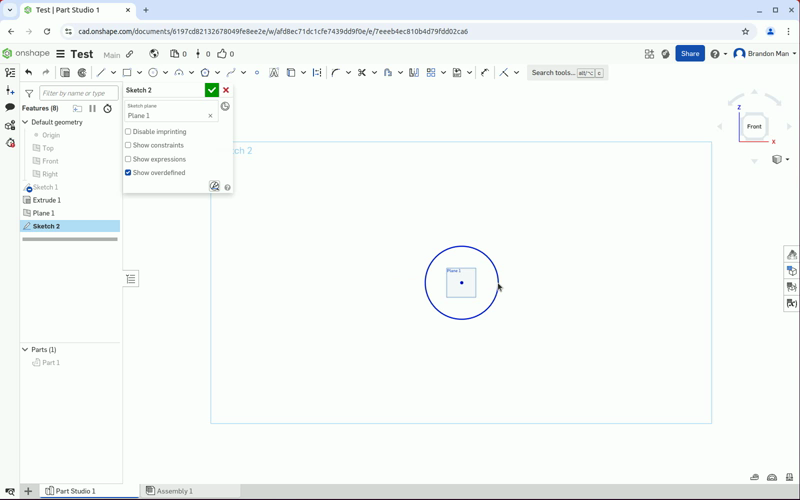
mouse_move(486, 281)
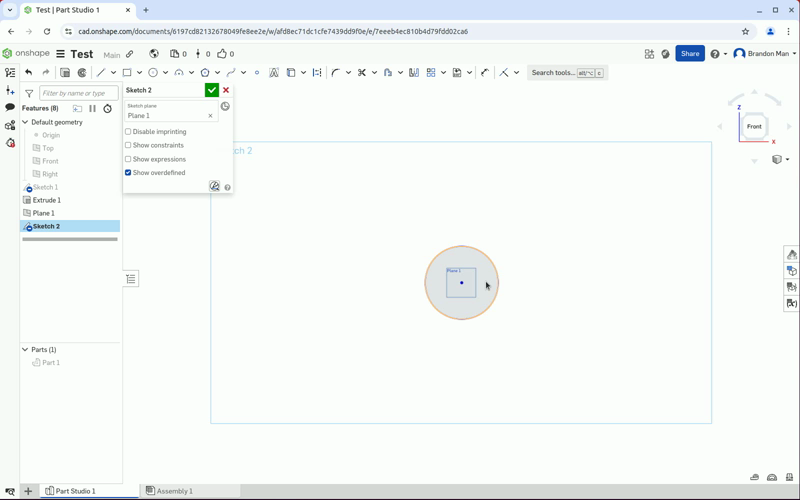
click(486, 281)
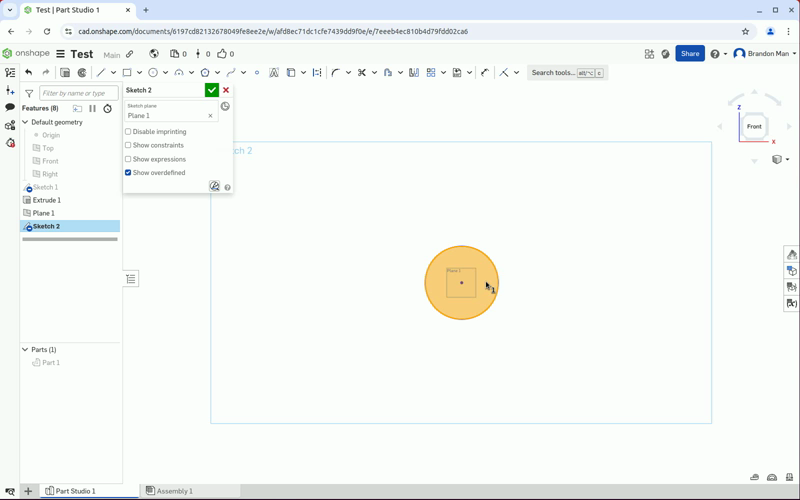
mouse_move(73, 352)
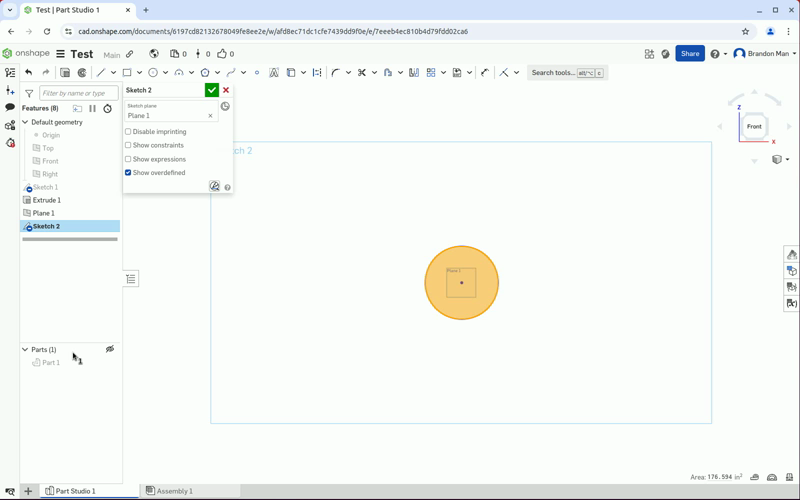
key(shift+y)
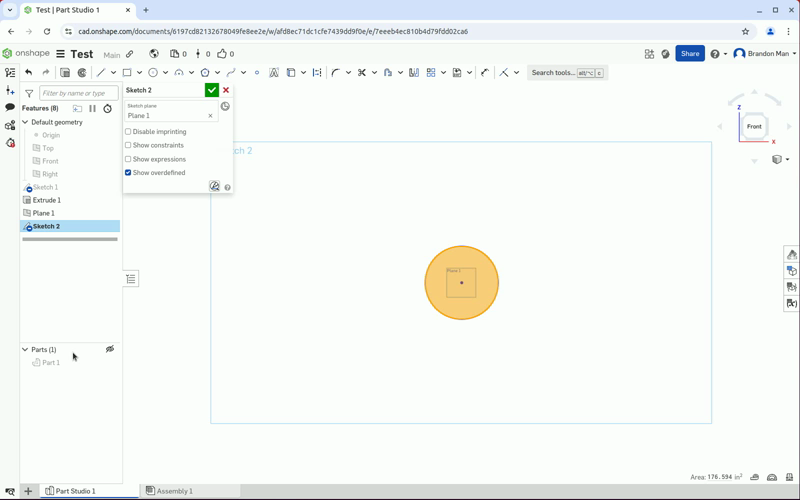
key(shift+e)
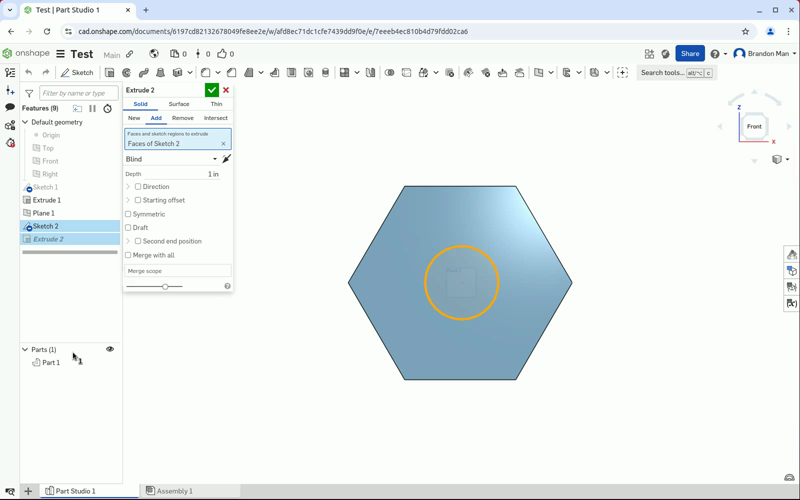
mouse_move(143, 106)
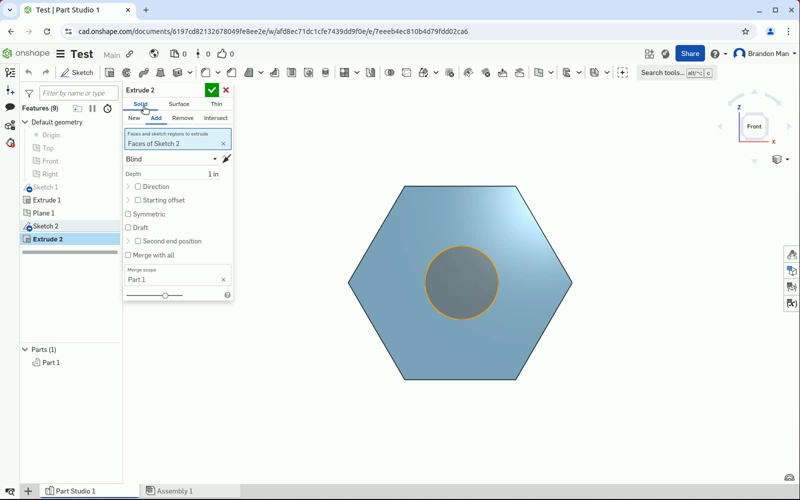
click(143, 106)
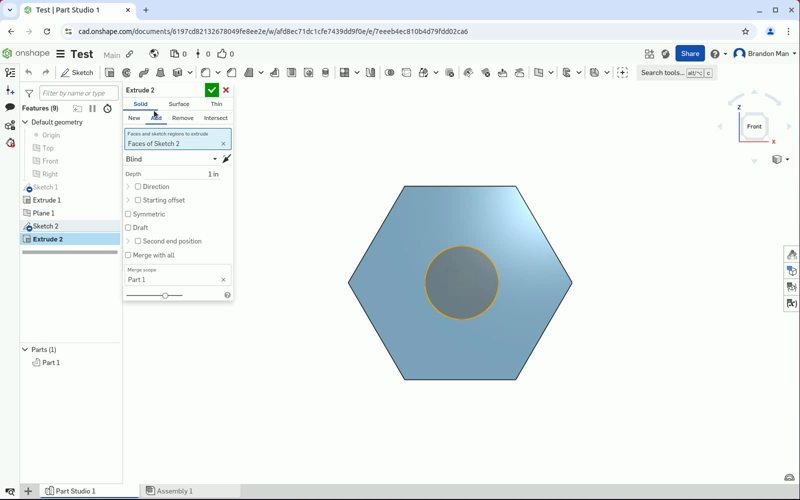
mouse_move(186, 120)
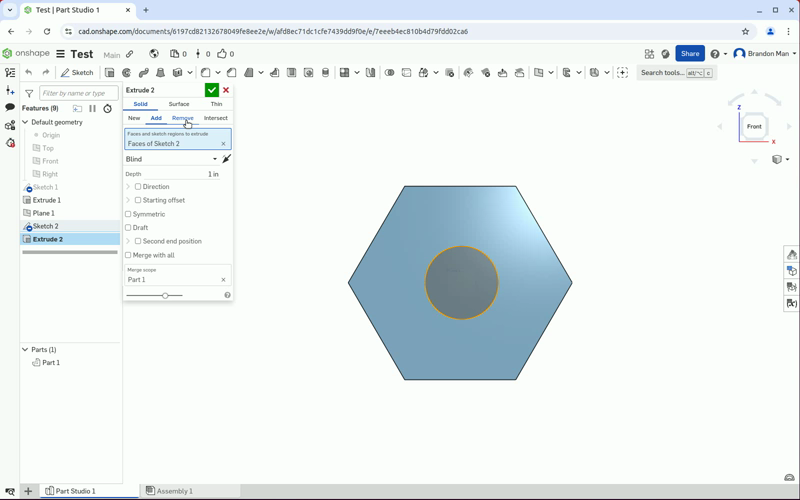
click(186, 120)
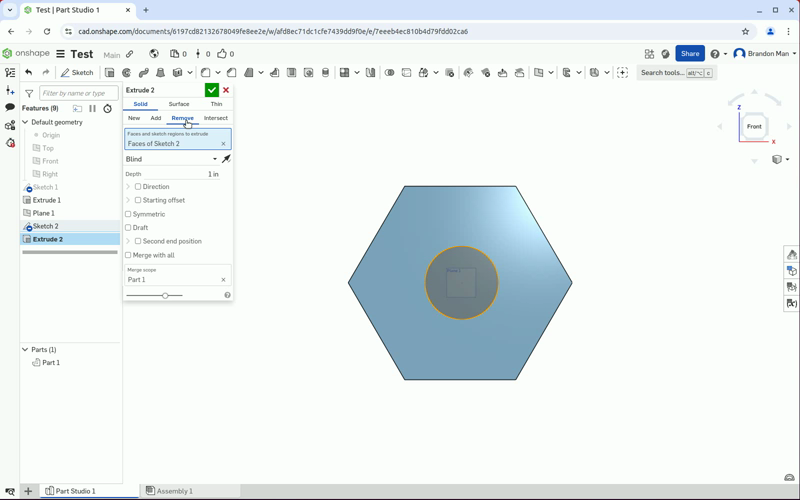
key(tab, 4)
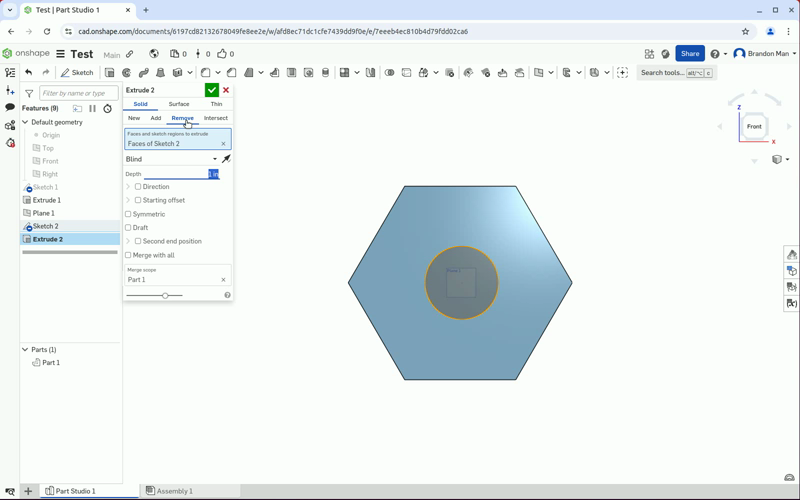
text(30.811)
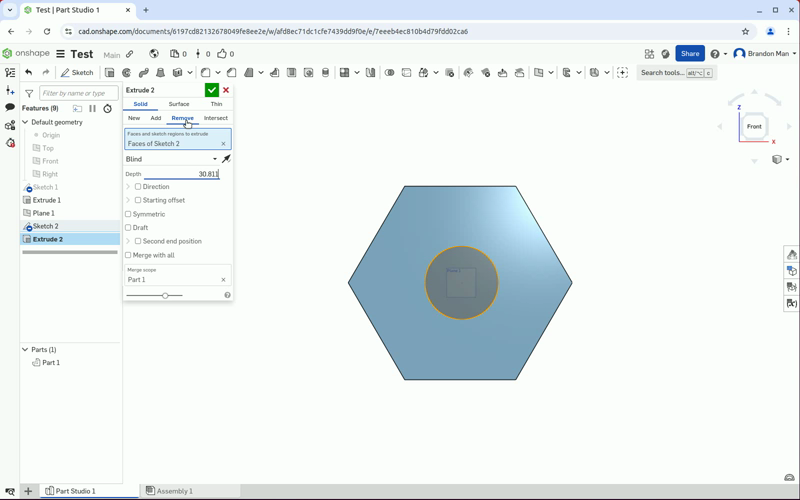
key(tab, 6)
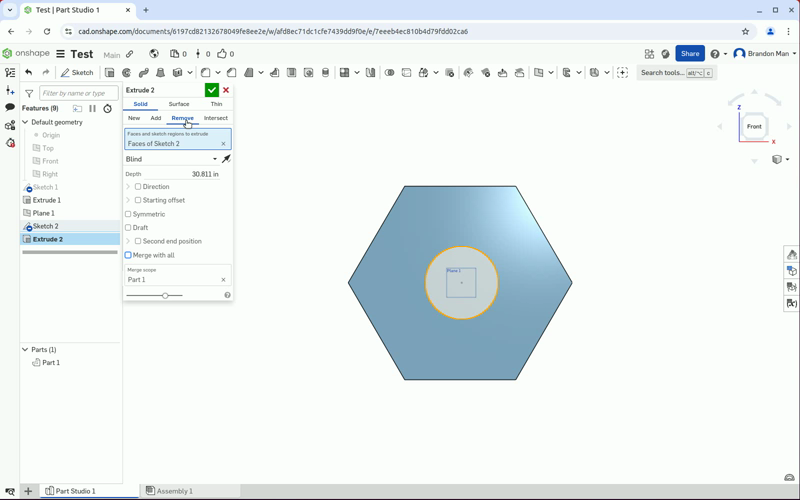
key(space)
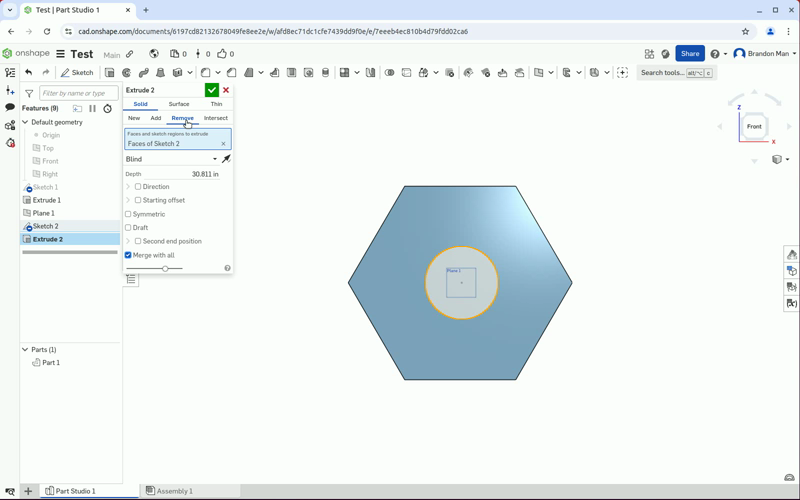
key(enter)
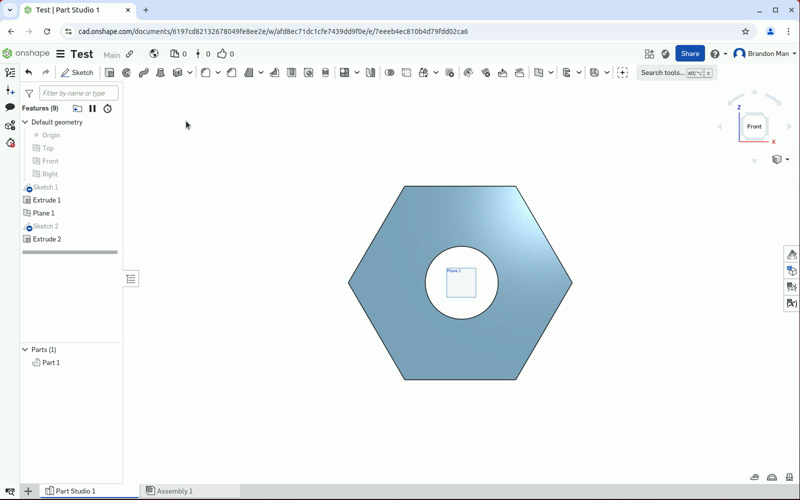
key(shift+h)
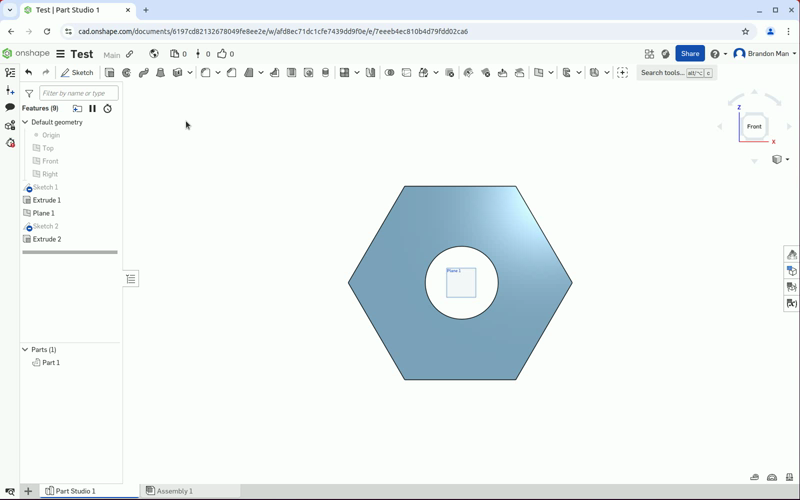
key(shift+h)
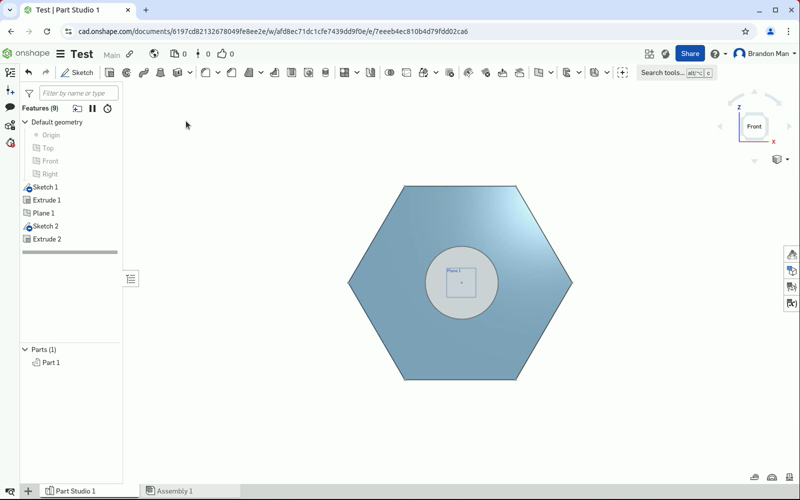
key(shift+7)
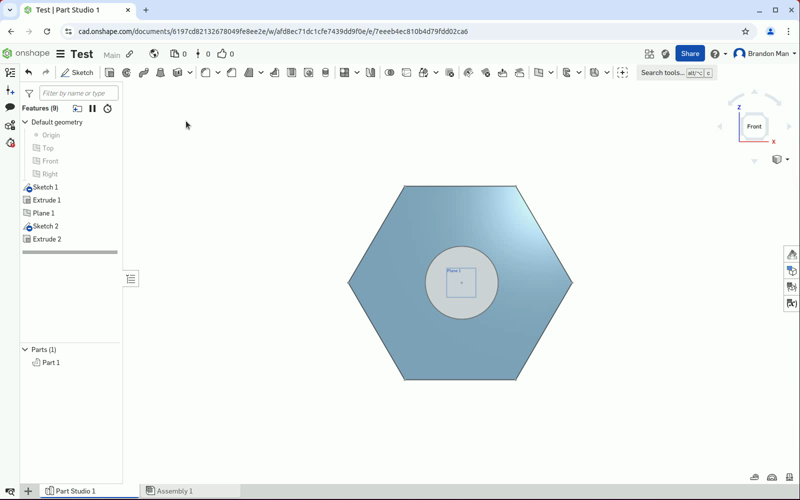
key(left, 2)
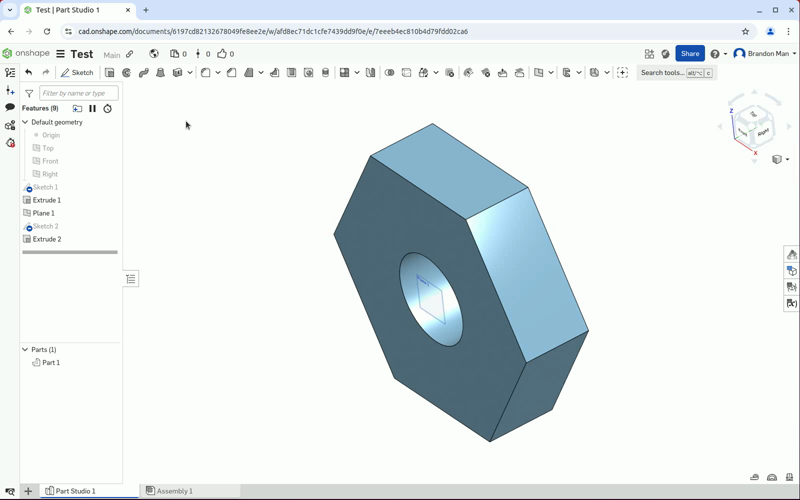
key(down, 2)
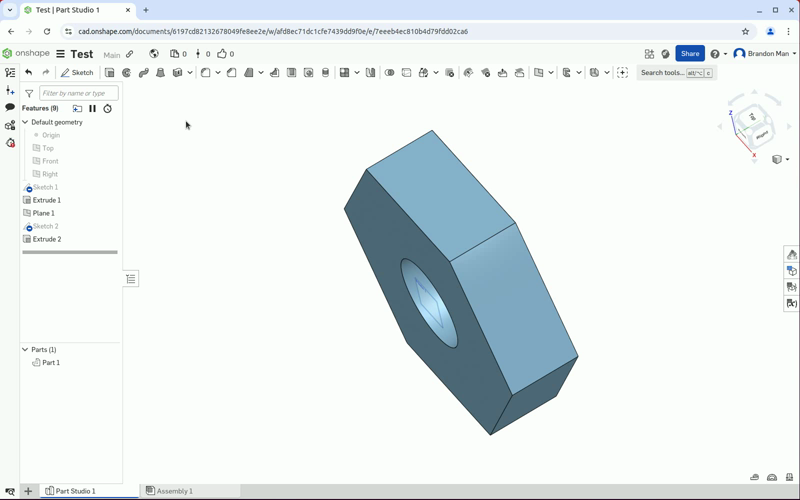
key(up, 2)
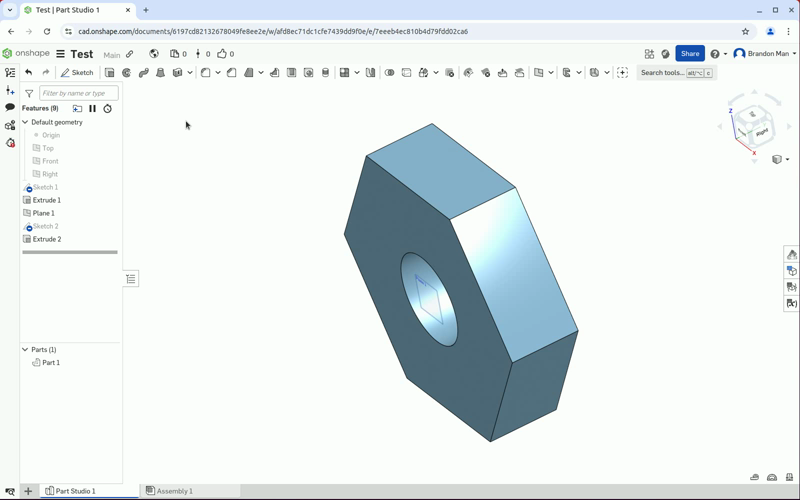
key(right, 2)
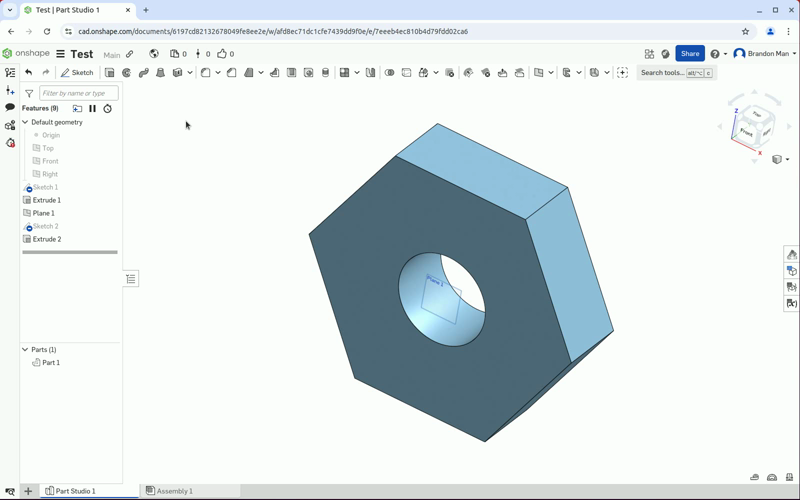
mouse_move(73, 189)
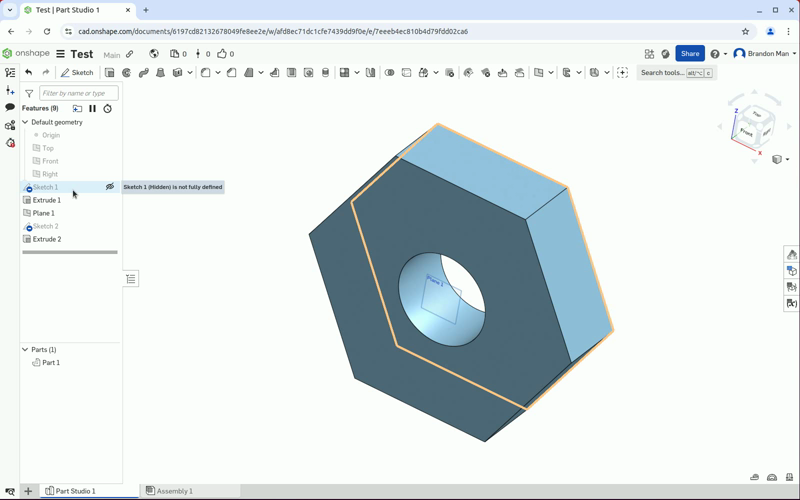
click(73, 189)